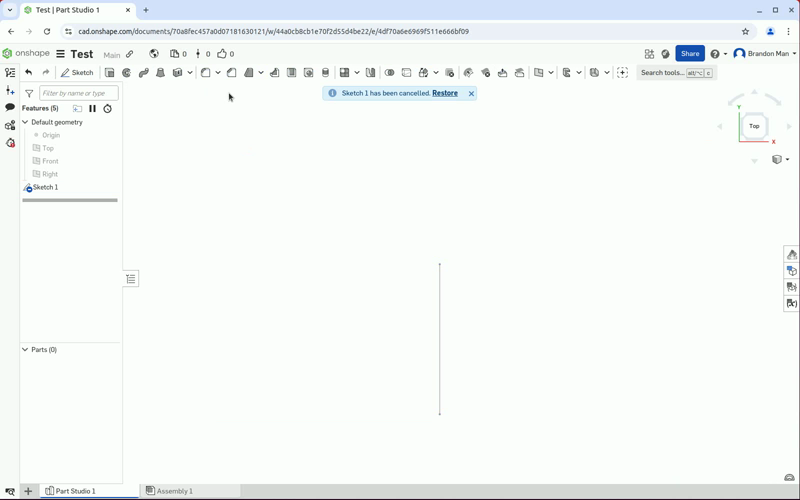
key(shift+h)
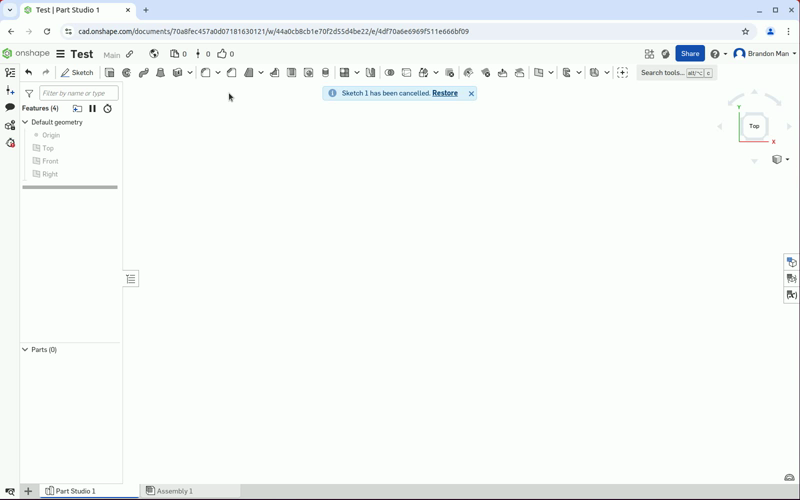
mouse_move(73, 352)
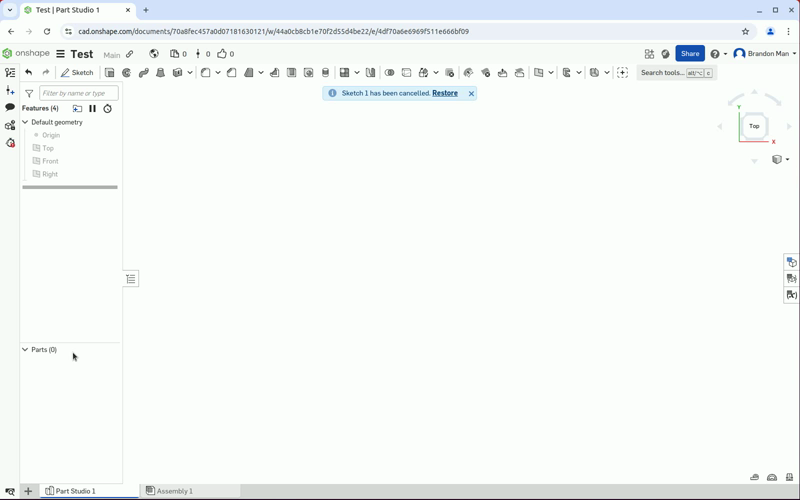
key(y)
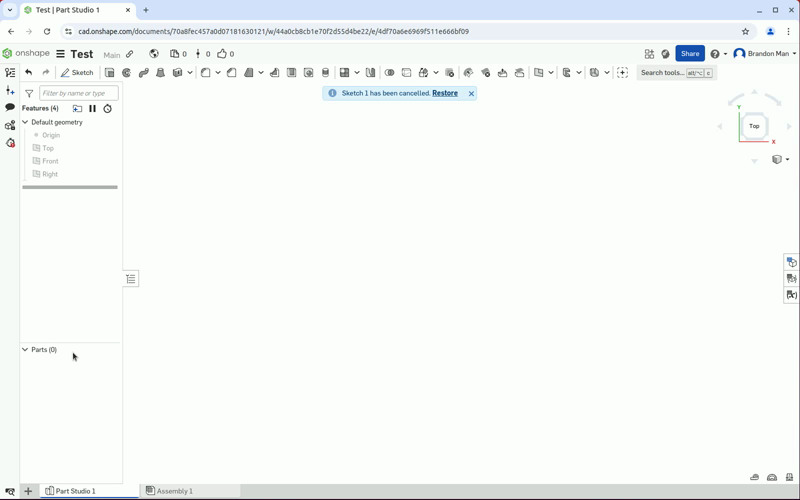
key(shift+p)
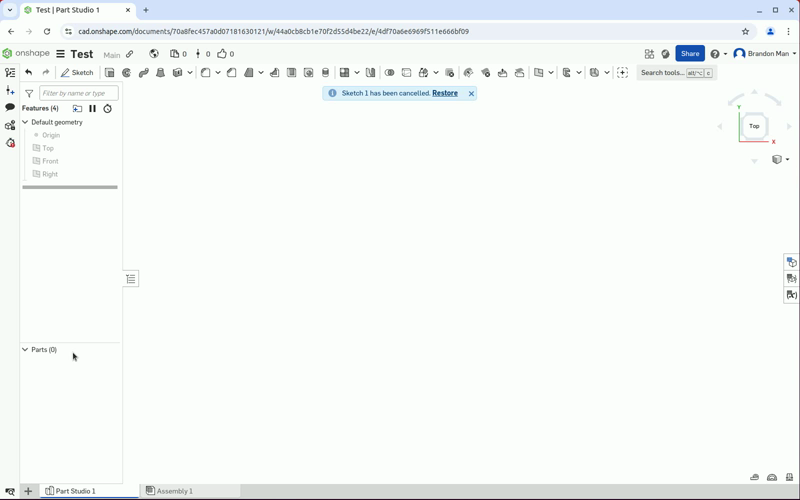
key(space)
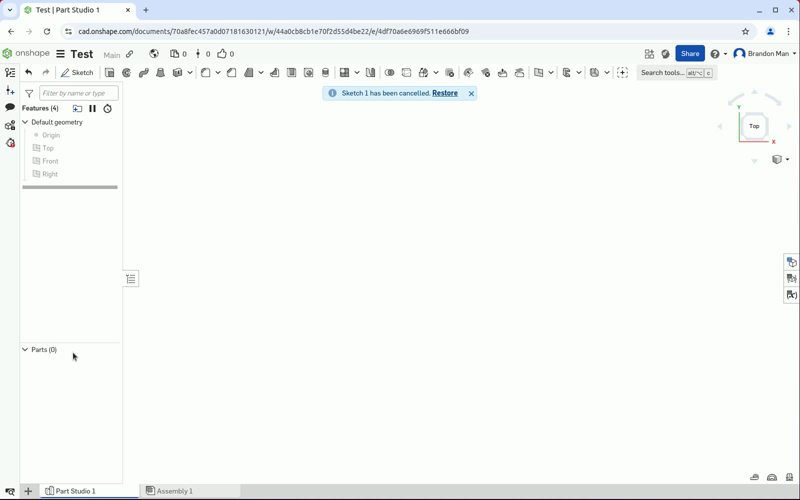
key_down(shift)
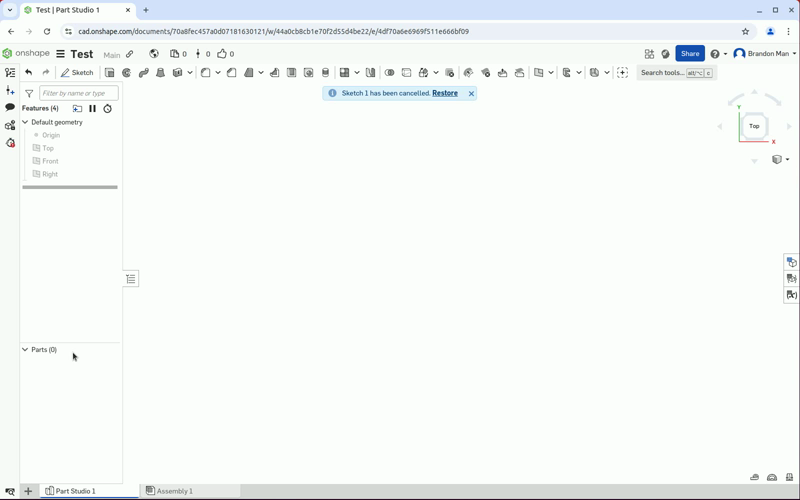
key(up)
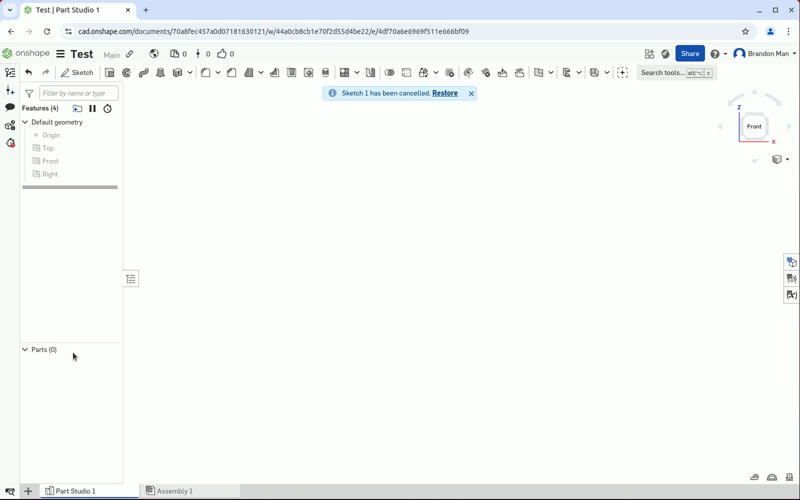
key_up(shift)
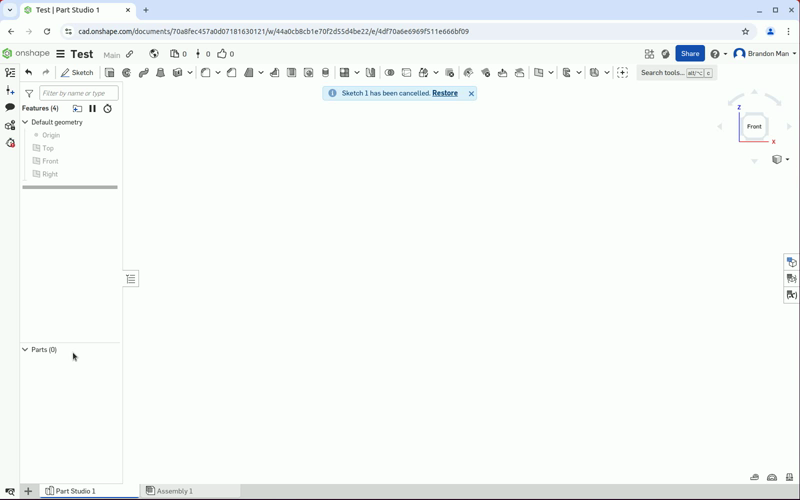
mouse_move(73, 352)
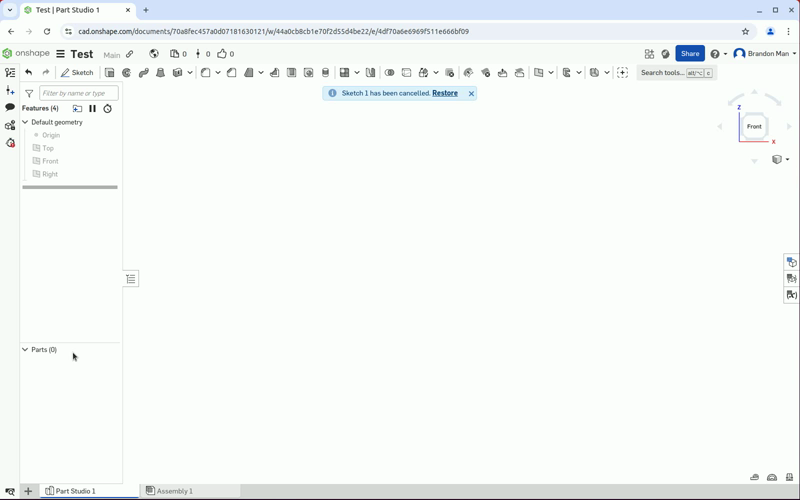
key(shift+y)
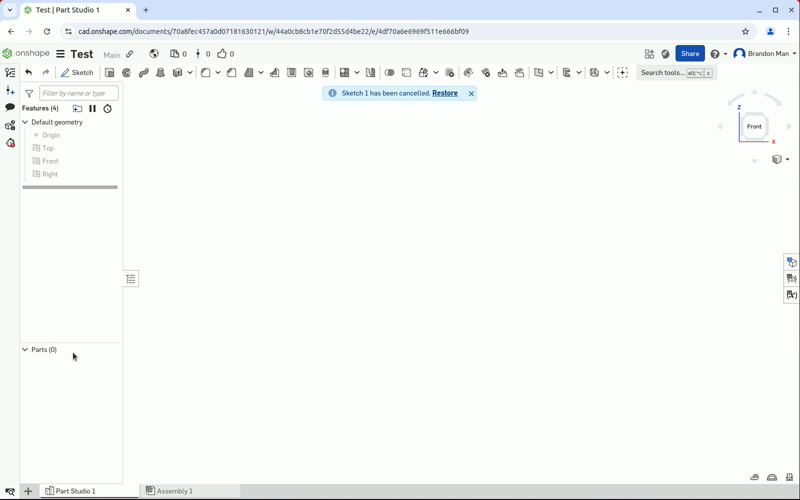
key(shift+s)
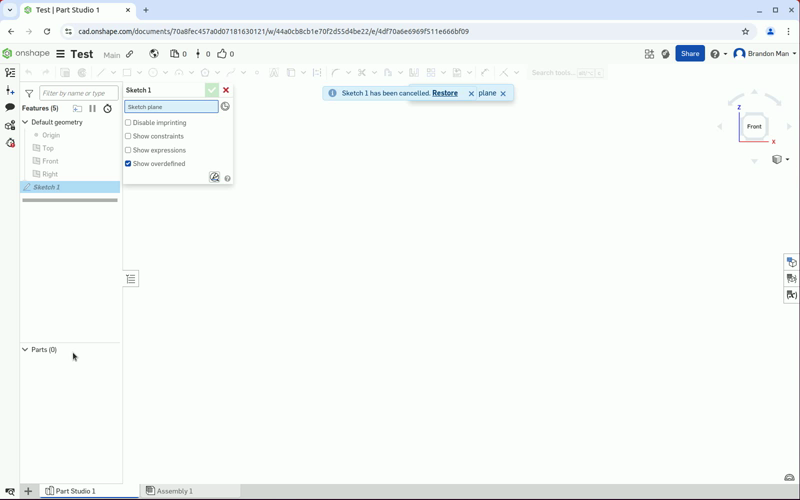
mouse_move(73, 163)
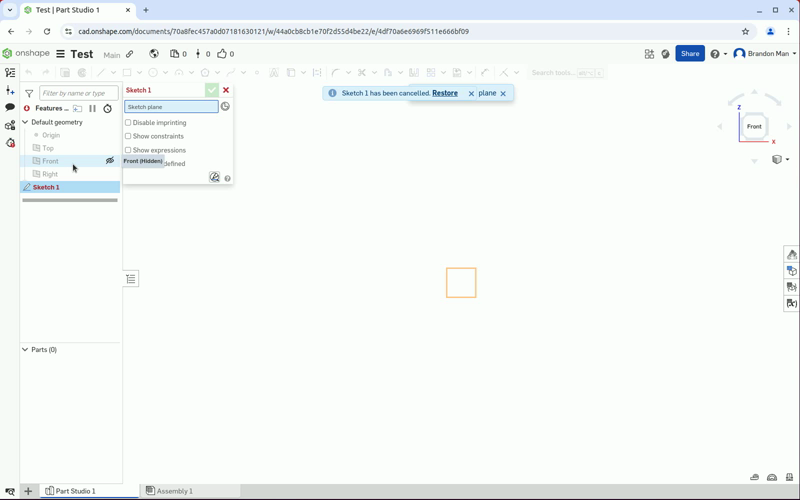
click(73, 163)
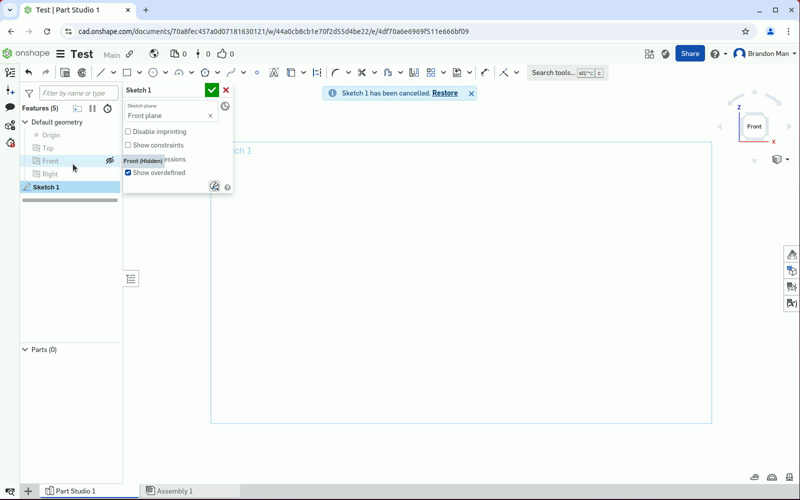
mouse_move(73, 352)
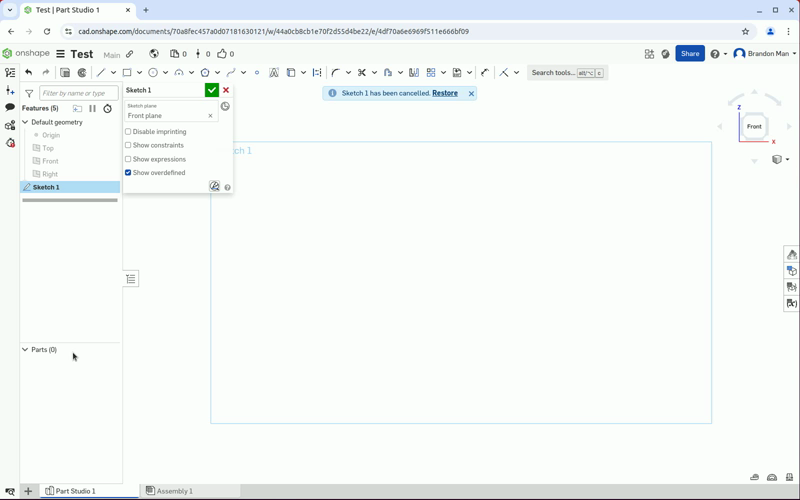
key(y)
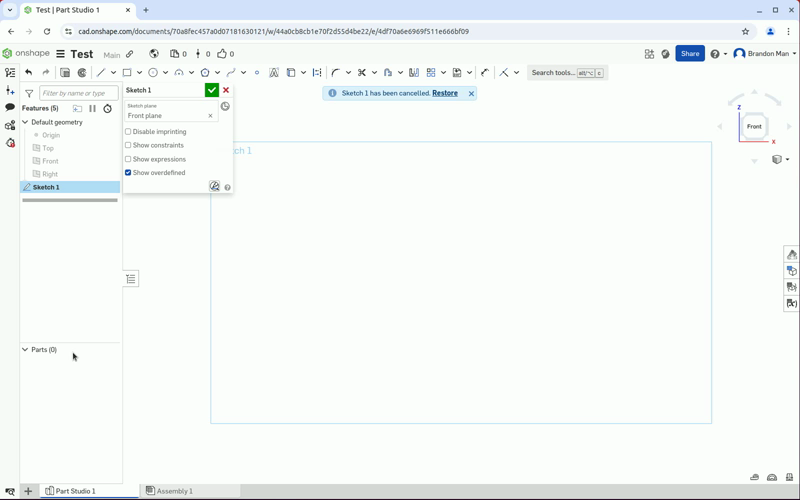
key(l)
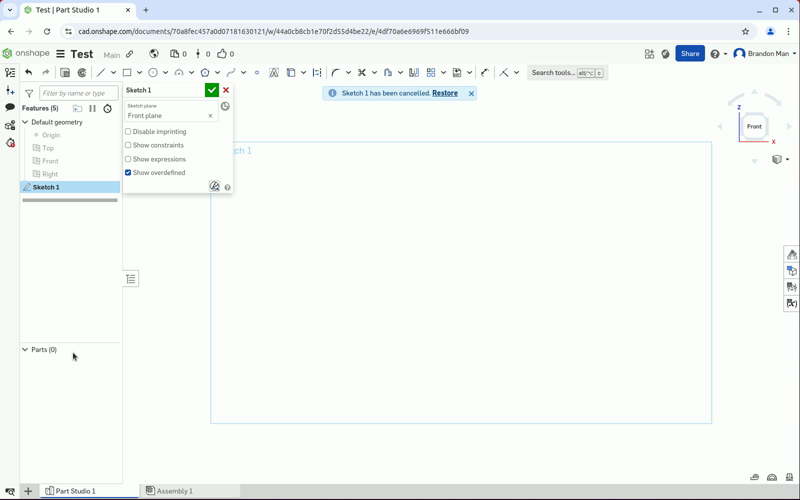
key_down(shift)
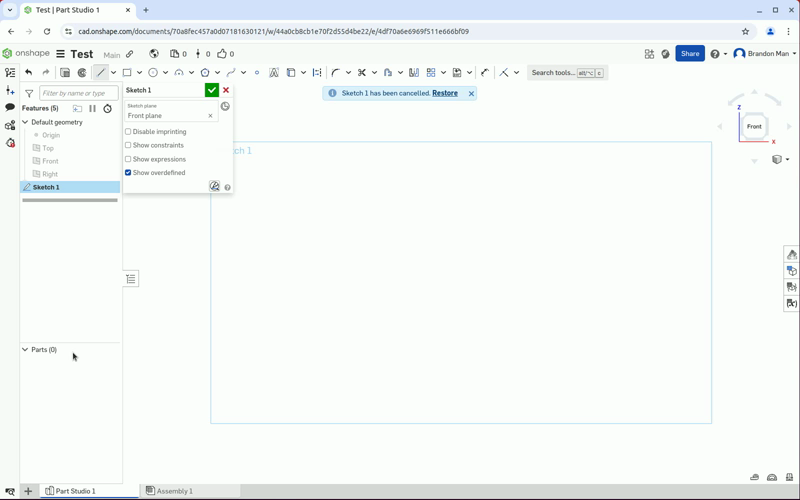
mouse_move(350, 282)
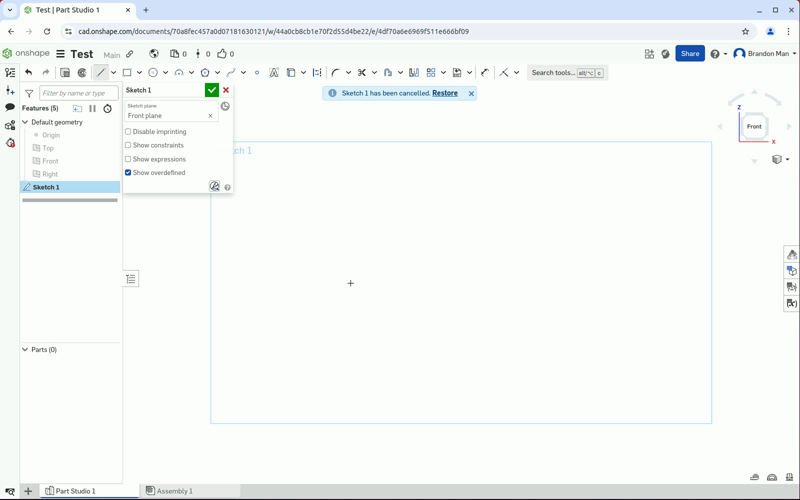
click(350, 282)
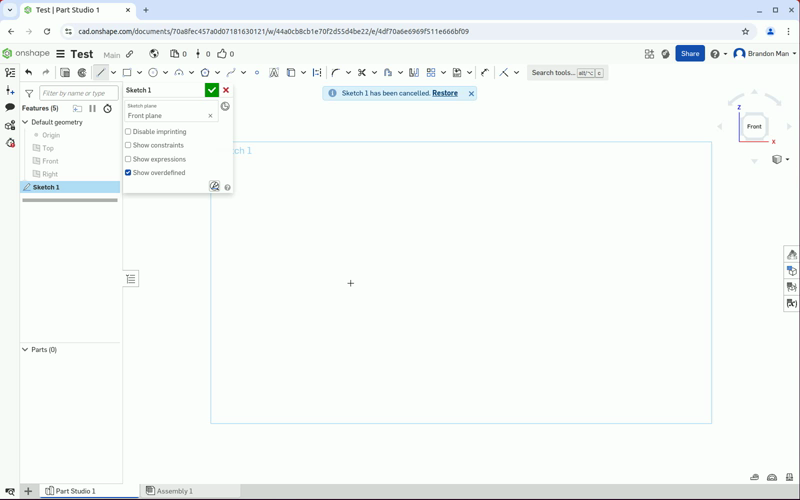
key_up(shift)
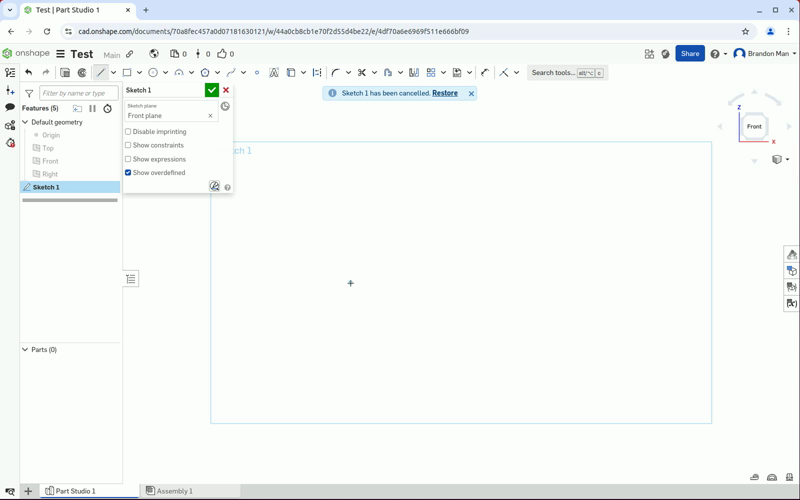
key_down(shift)
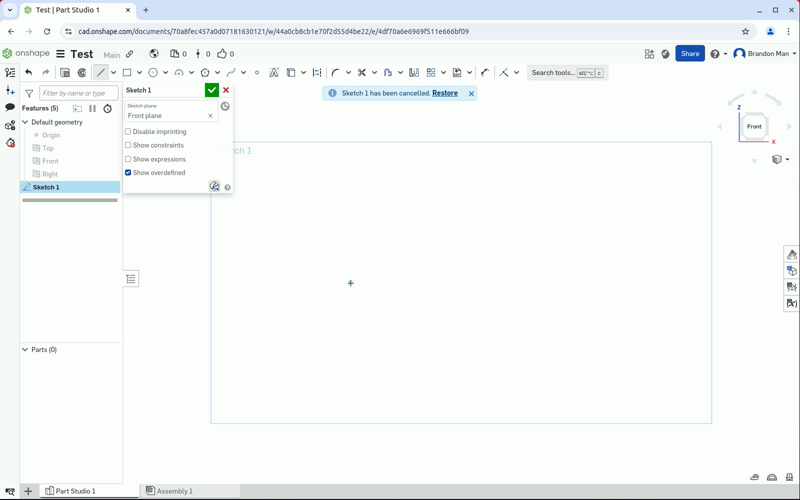
mouse_move(380, 282)
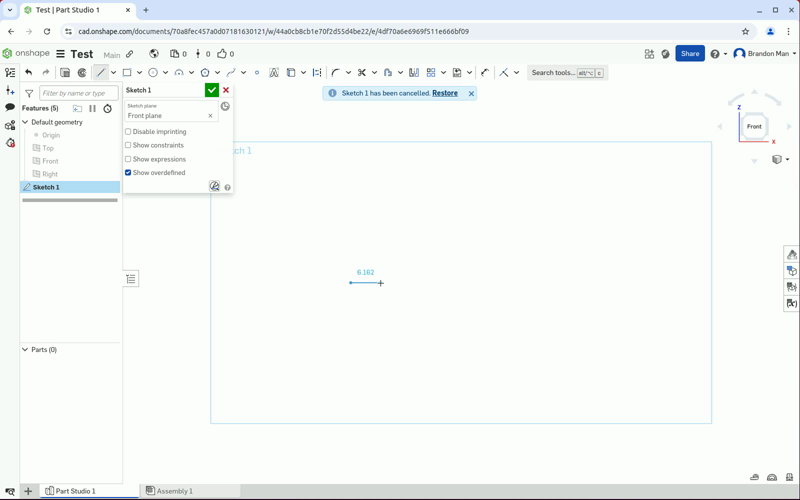
mouse_move(378, 282)
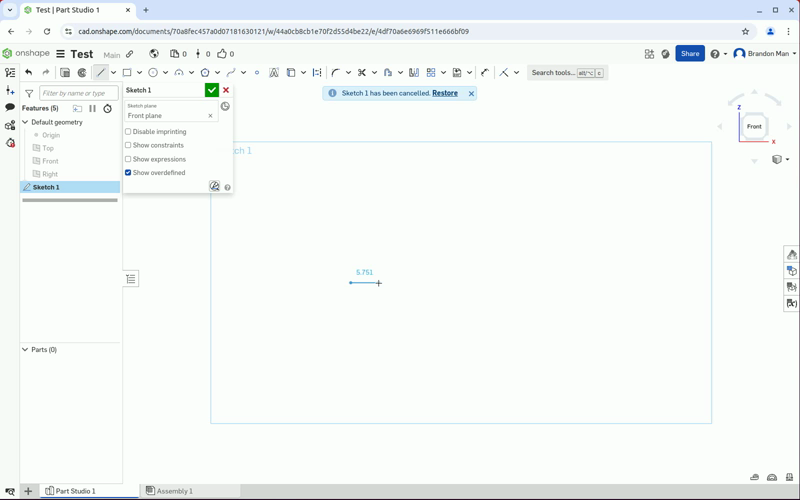
click(378, 282)
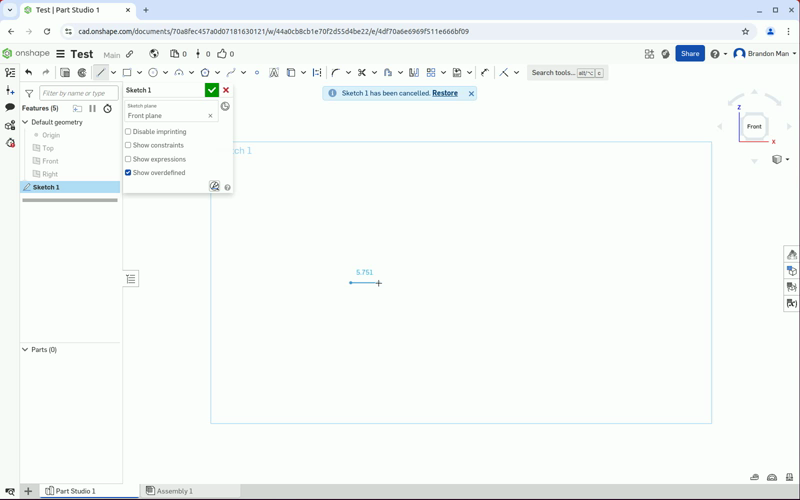
key_up(shift)
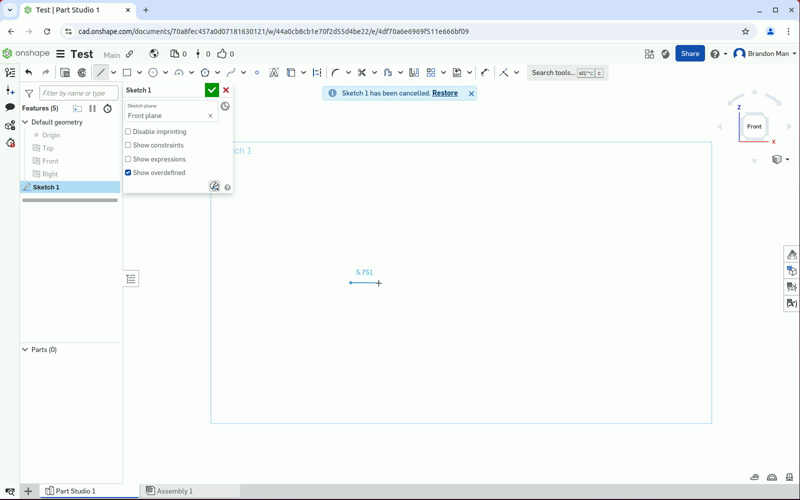
key_down(shift)
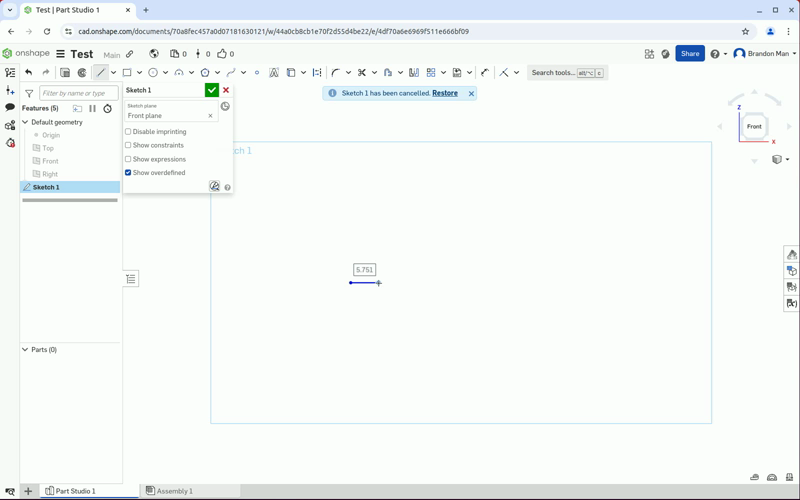
mouse_move(408, 282)
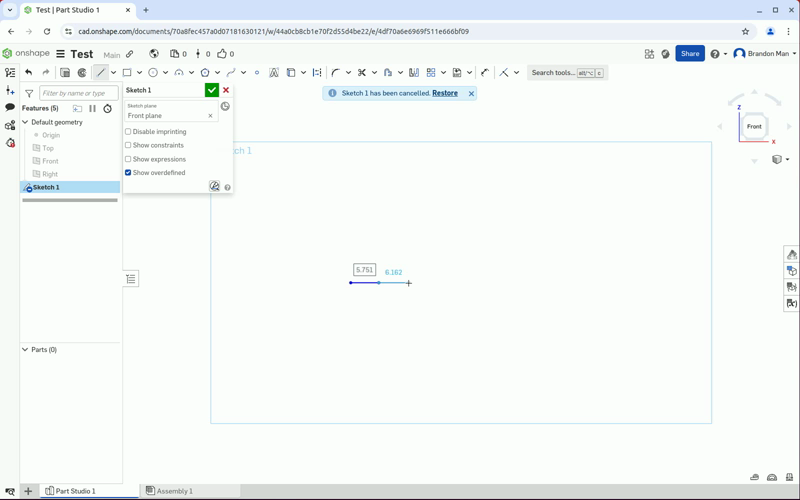
mouse_move(378, 254)
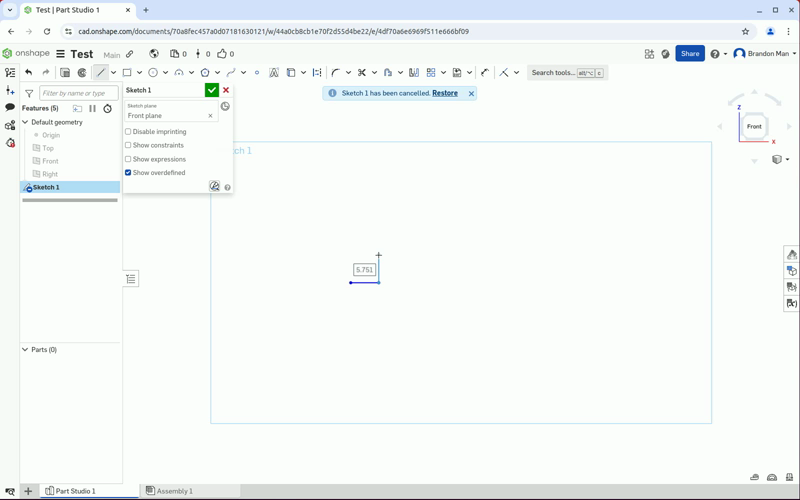
click(378, 254)
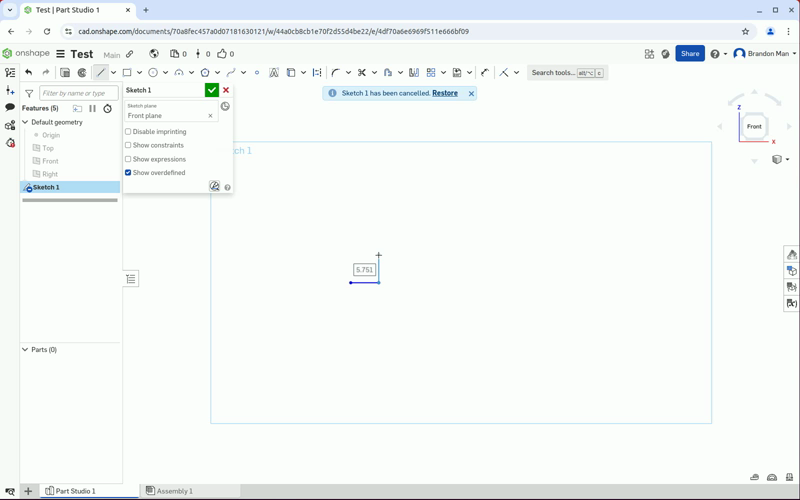
key_up(shift)
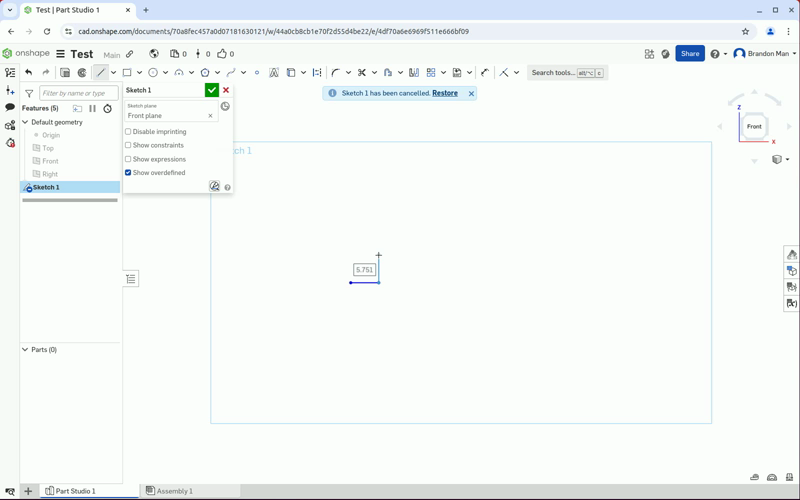
key_down(shift)
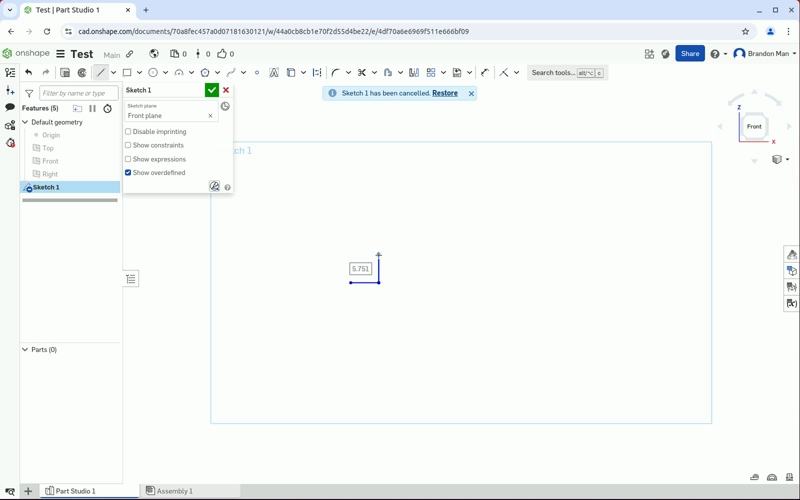
mouse_move(519, 254)
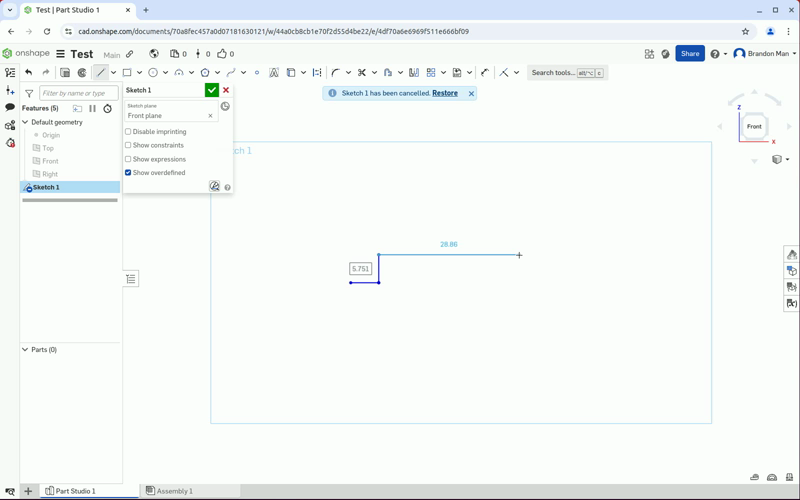
click(519, 254)
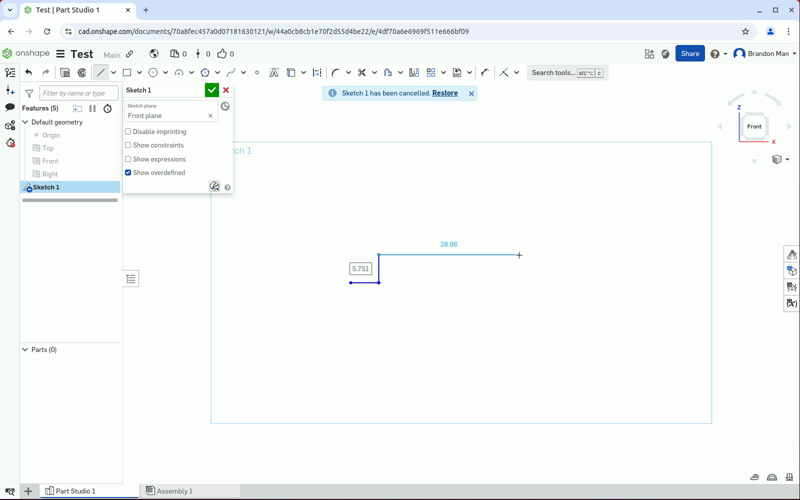
key_up(shift)
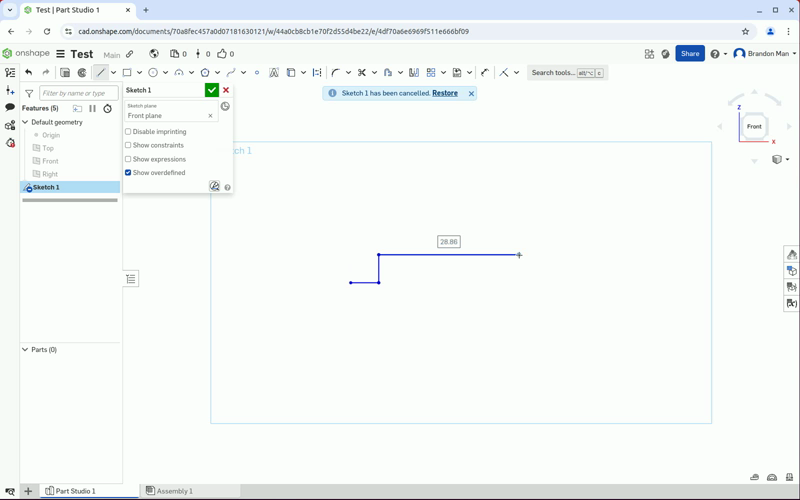
key_down(shift)
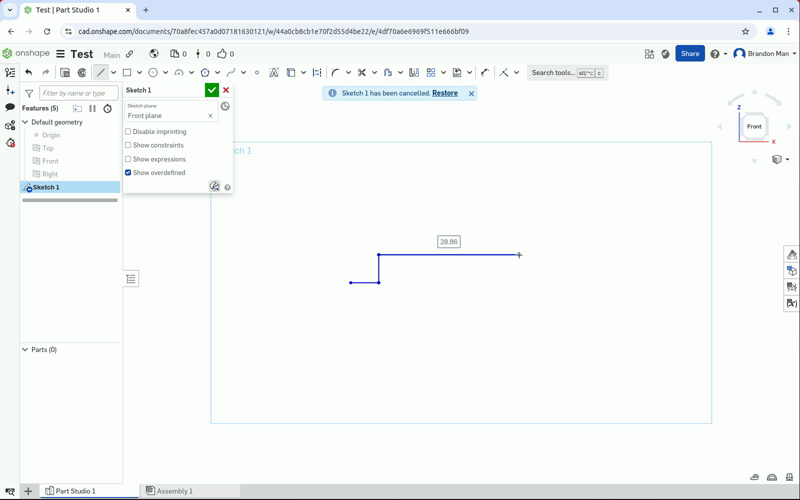
mouse_move(519, 171)
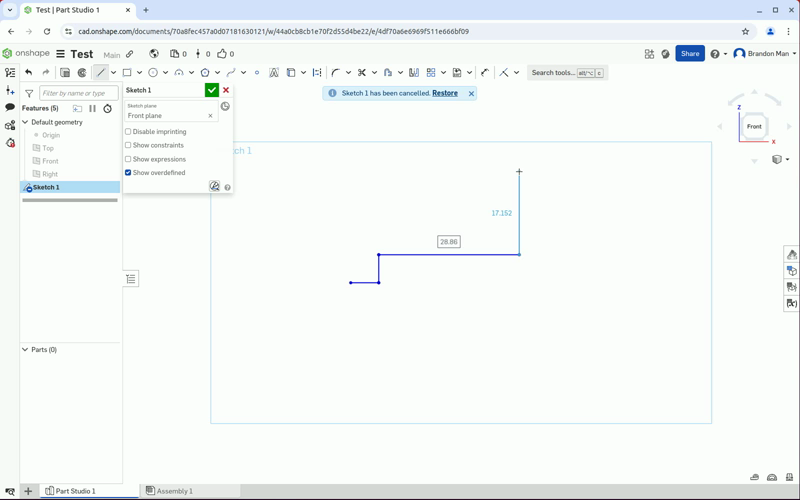
click(519, 171)
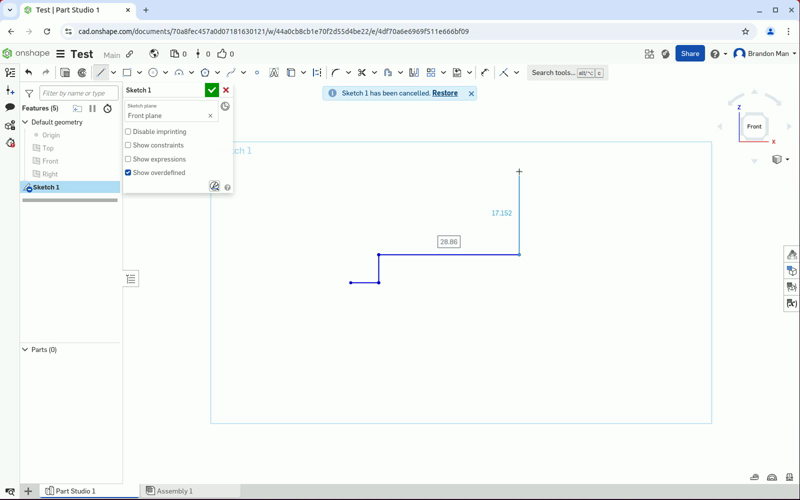
key_up(shift)
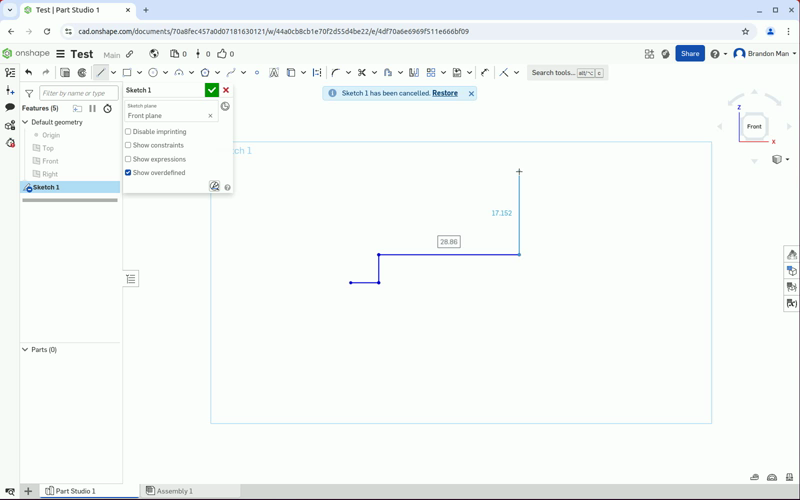
key_down(shift)
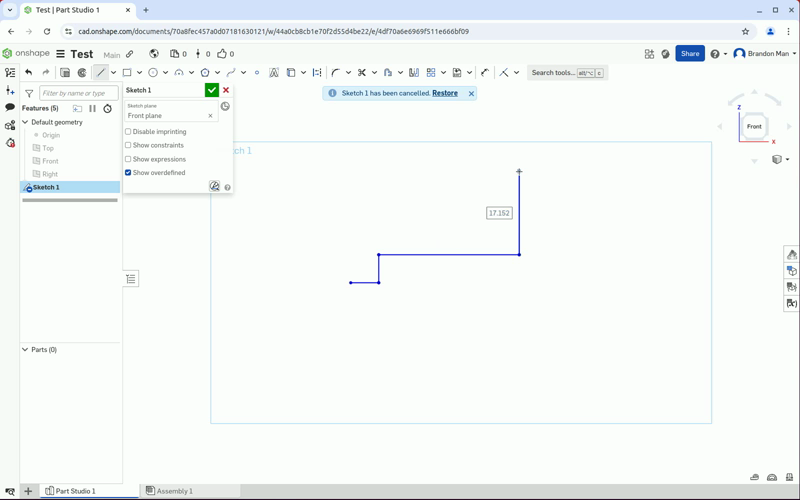
mouse_move(435, 171)
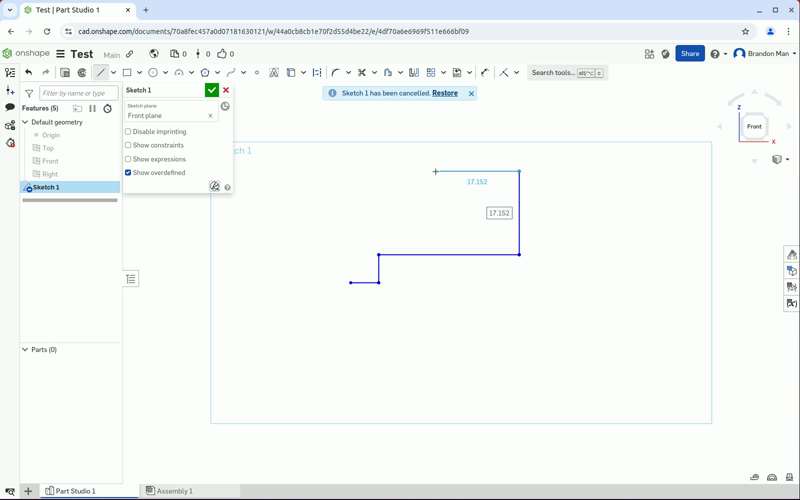
click(435, 171)
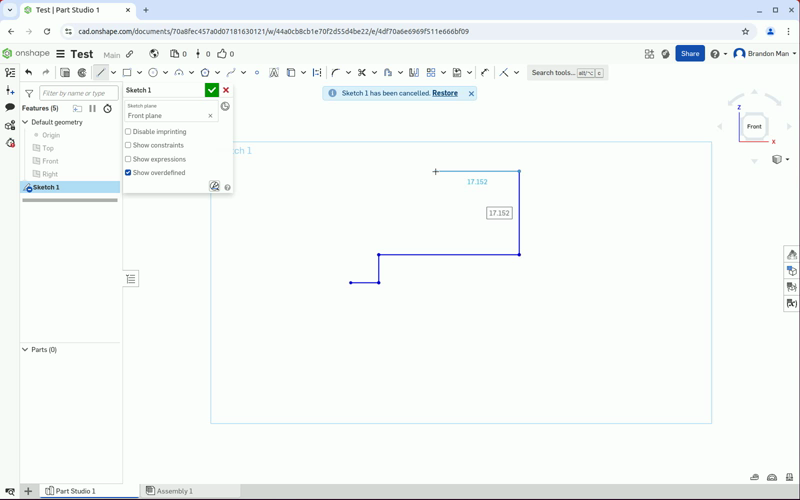
key_up(shift)
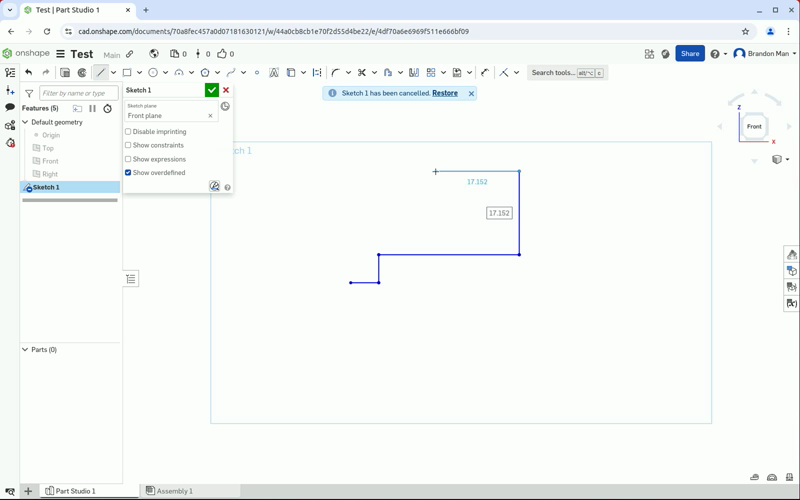
key_down(shift)
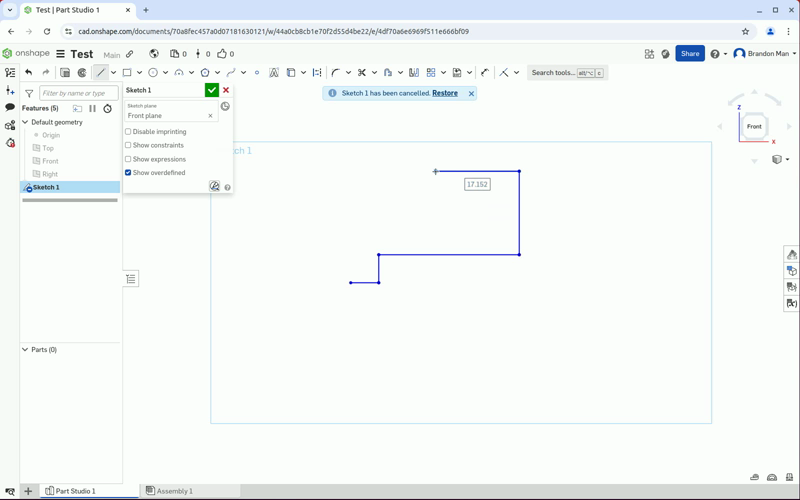
mouse_move(465, 171)
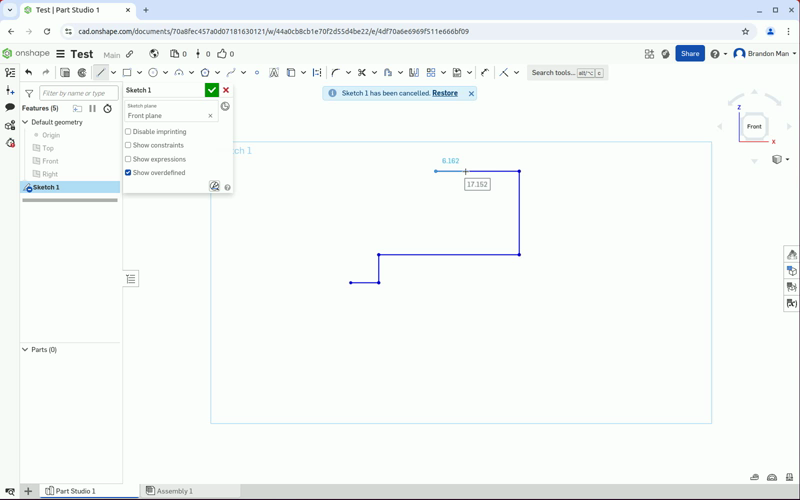
mouse_move(435, 226)
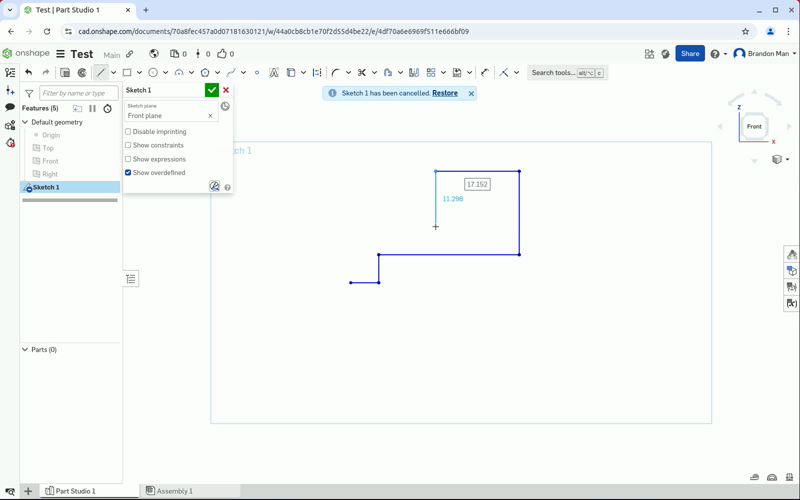
click(435, 226)
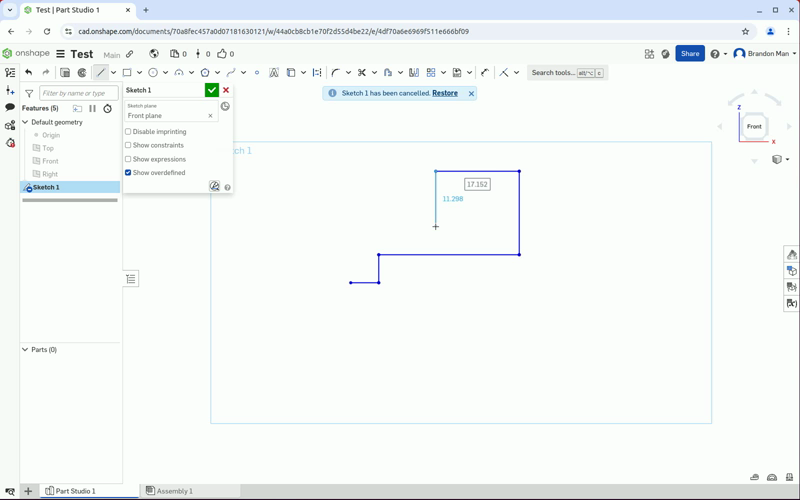
key_up(shift)
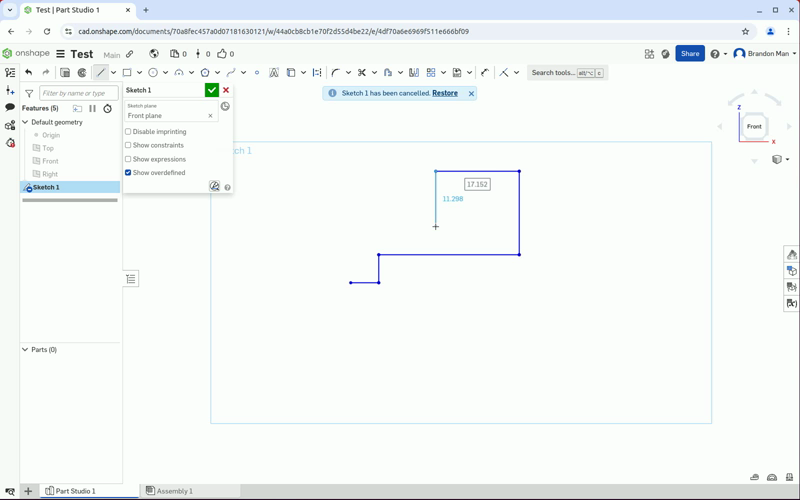
key_down(shift)
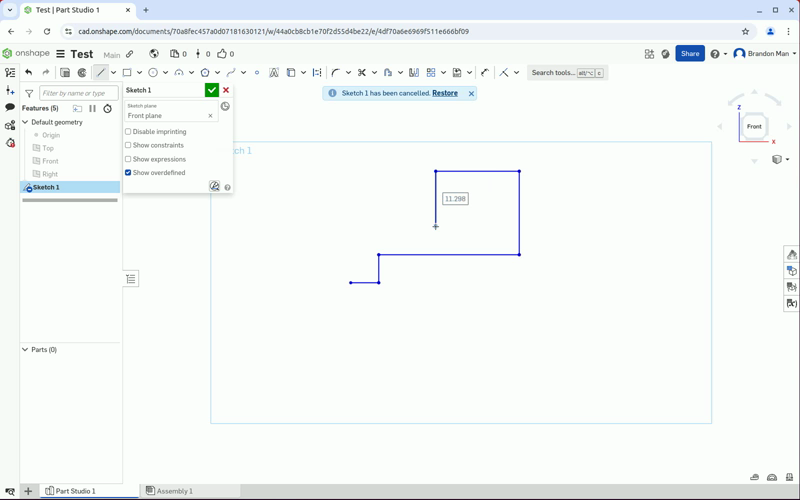
mouse_move(350, 226)
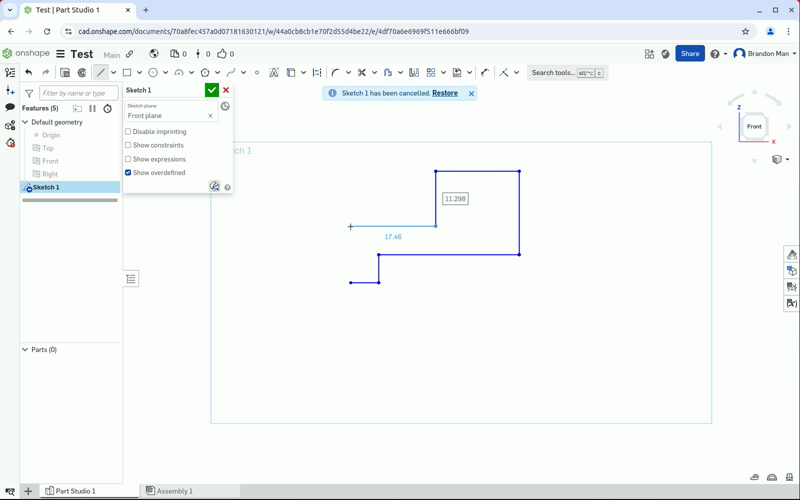
click(350, 226)
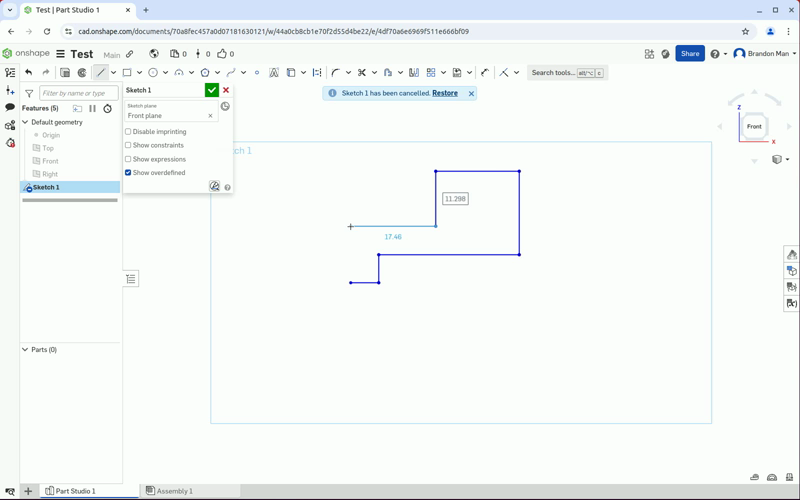
key_up(shift)
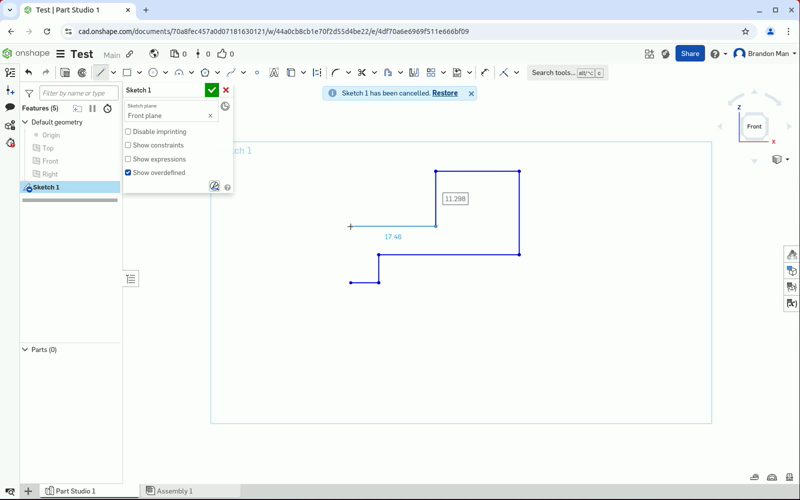
mouse_move(380, 226)
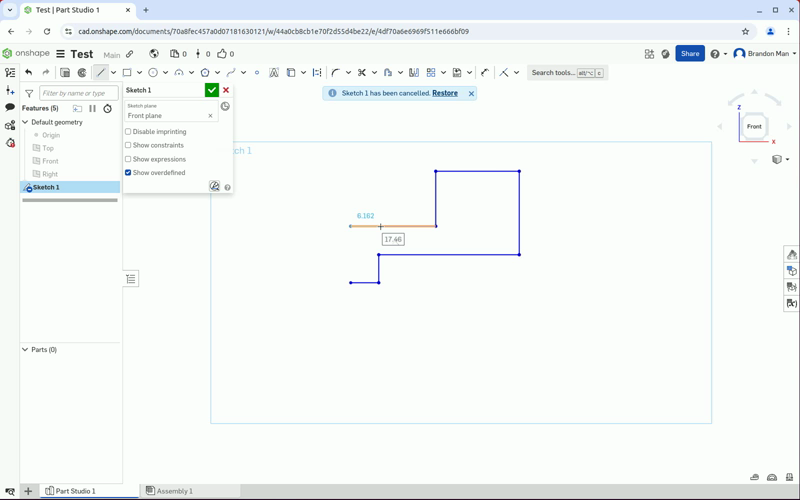
key_down(shift)
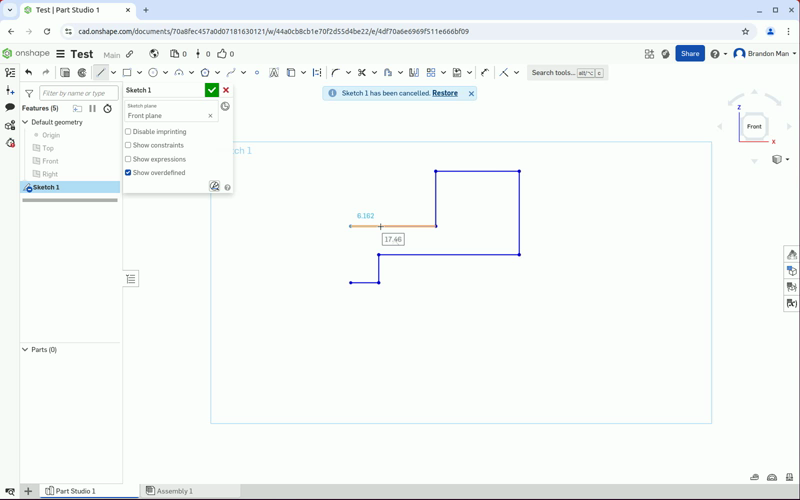
mouse_move(350, 282)
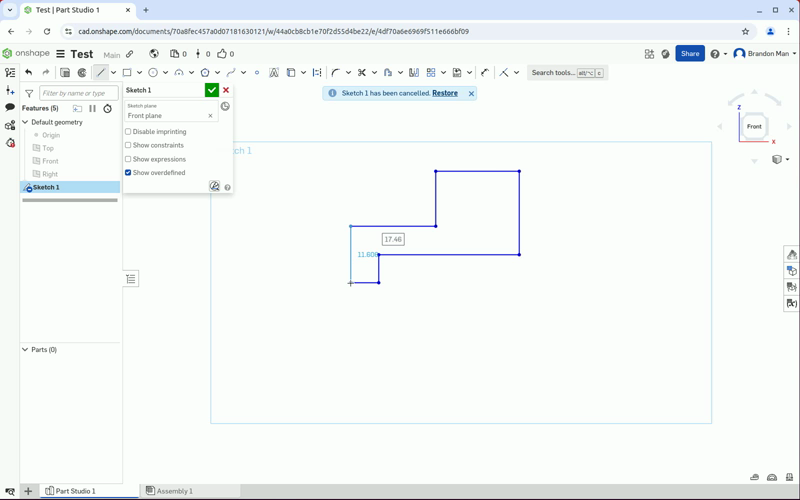
key_up(shift)
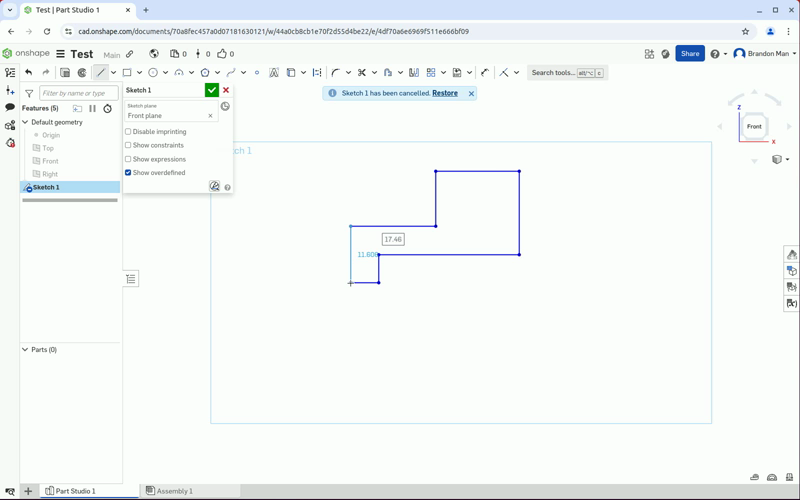
click(350, 282)
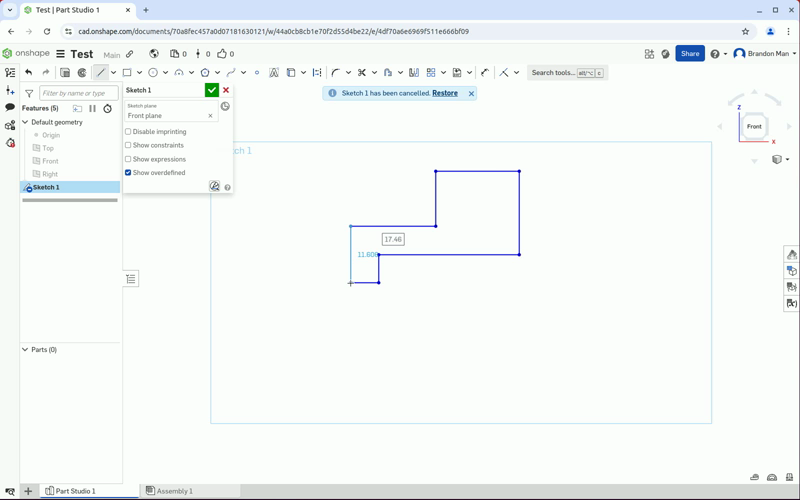
key(esc)
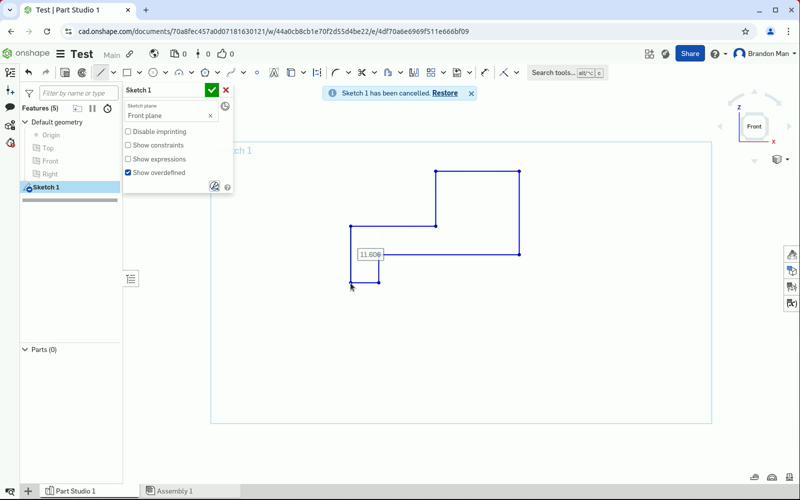
mouse_move(503, 212)
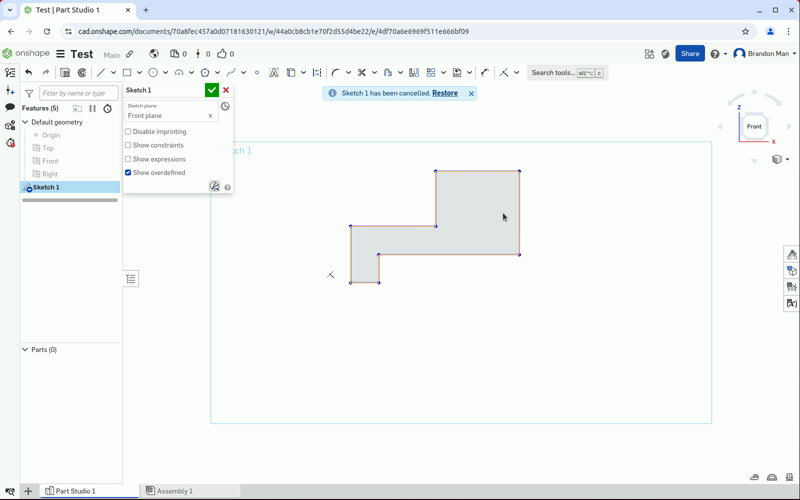
click(503, 212)
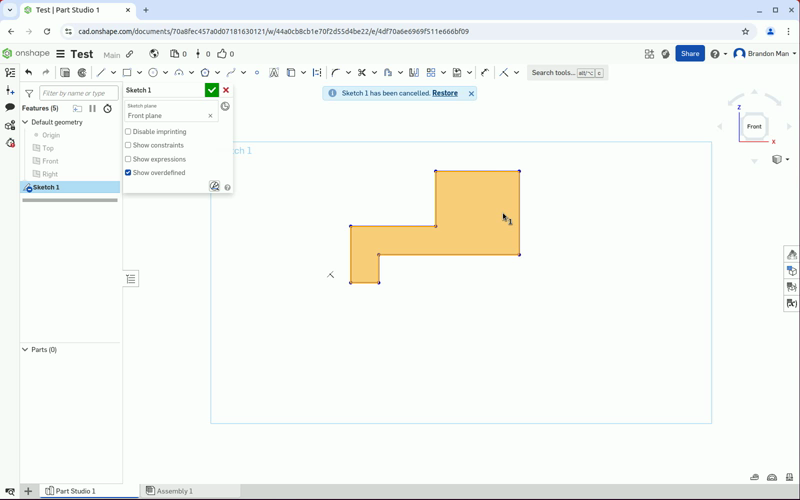
mouse_move(73, 352)
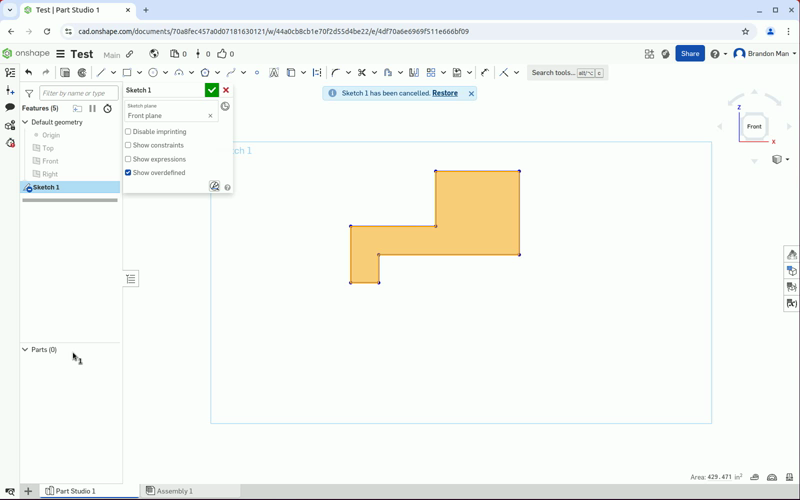
key(shift+y)
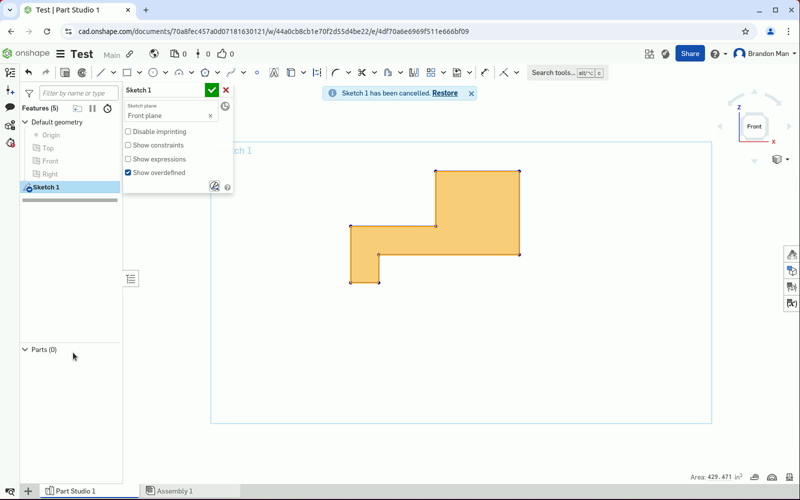
key(shift+e)
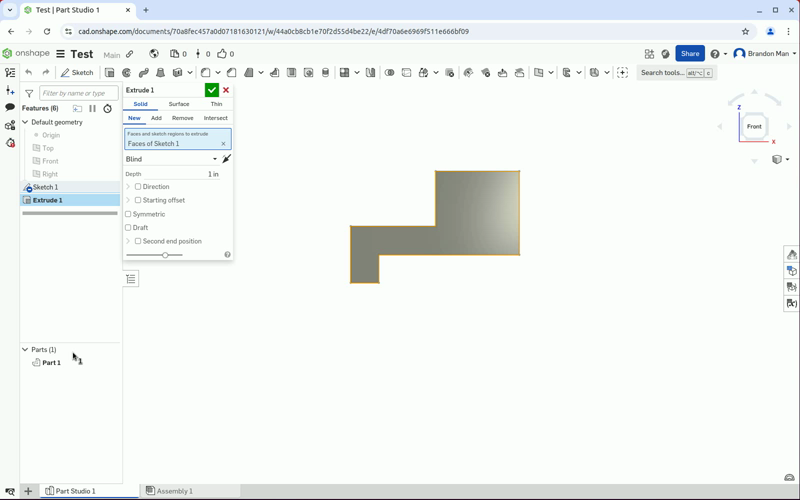
mouse_move(143, 106)
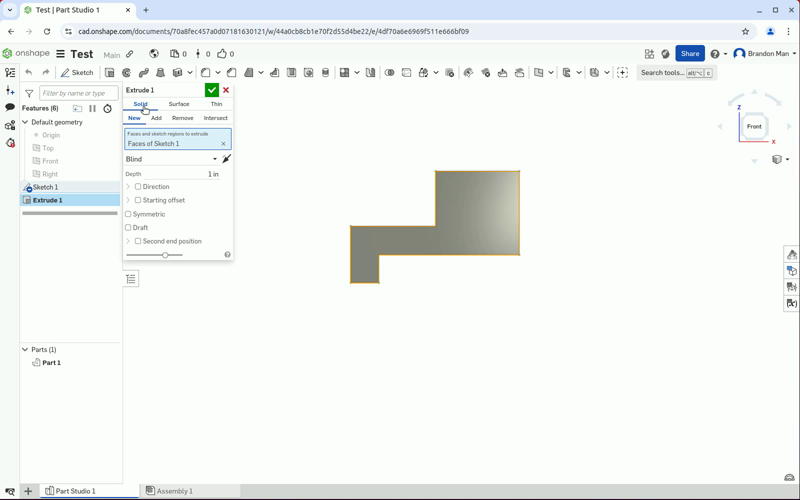
click(143, 106)
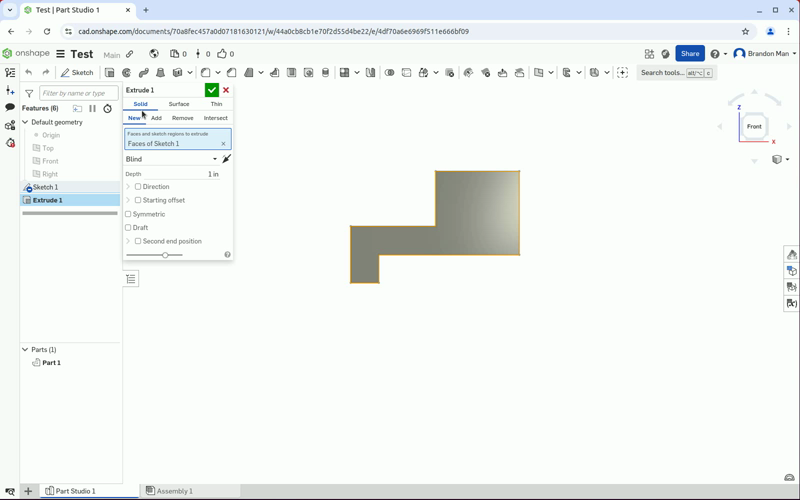
mouse_move(137, 120)
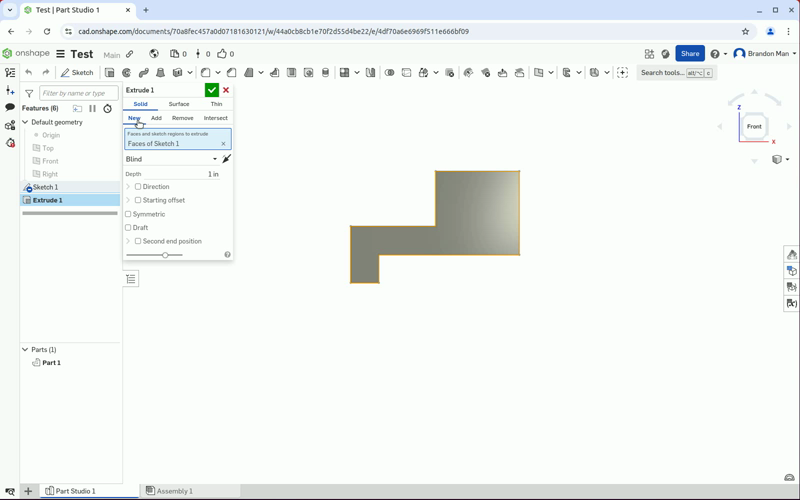
click(137, 120)
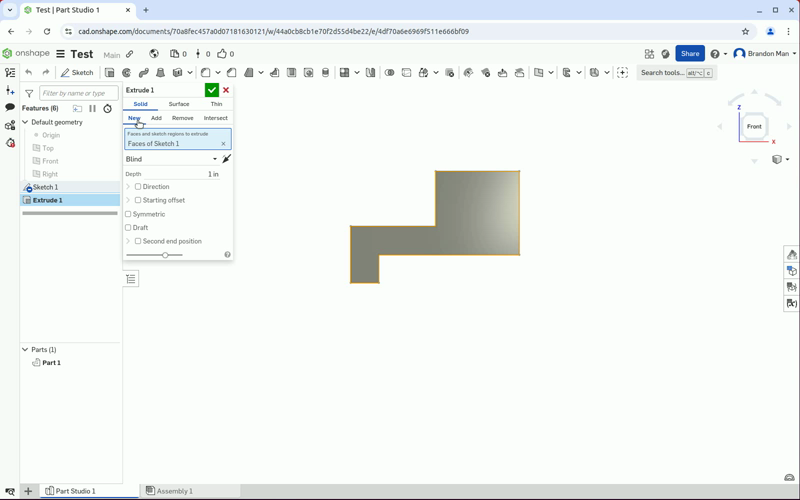
key(tab, 4)
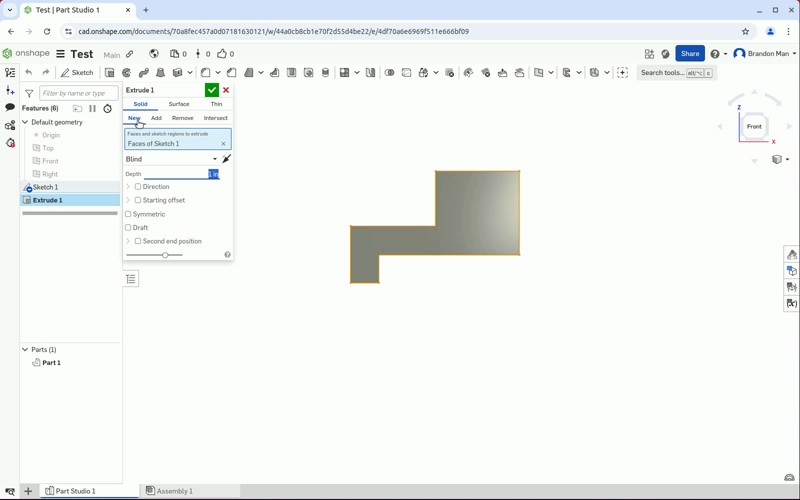
text(23.108)
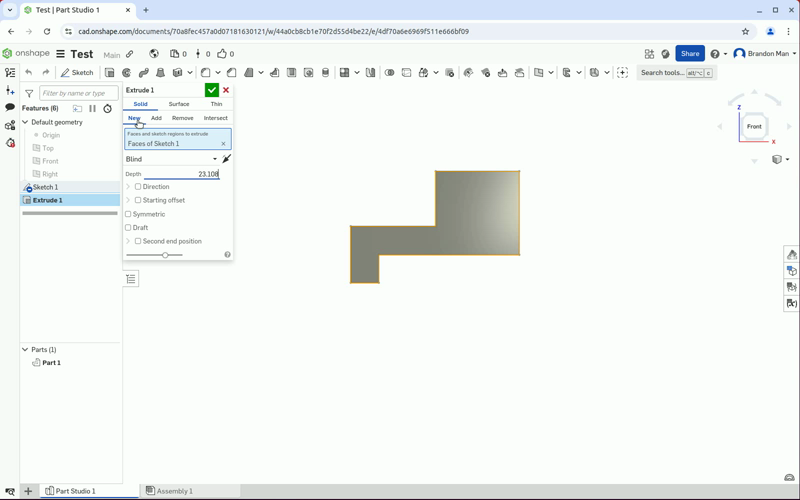
key(enter)
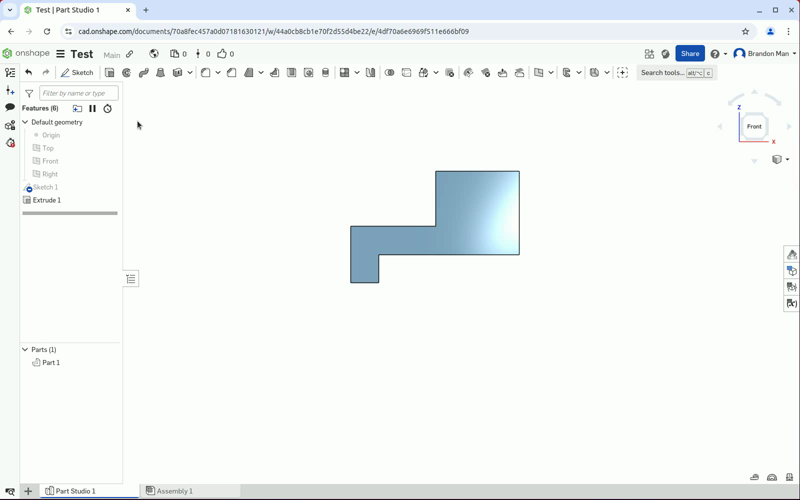
key(shift+h)
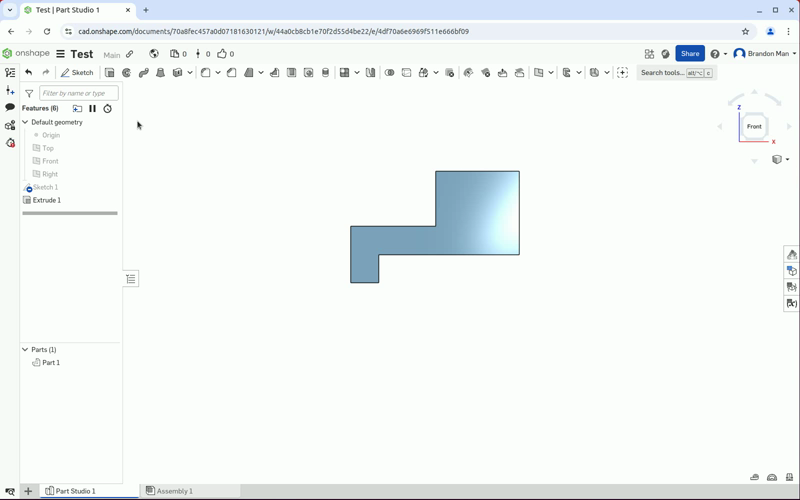
key(shift+h)
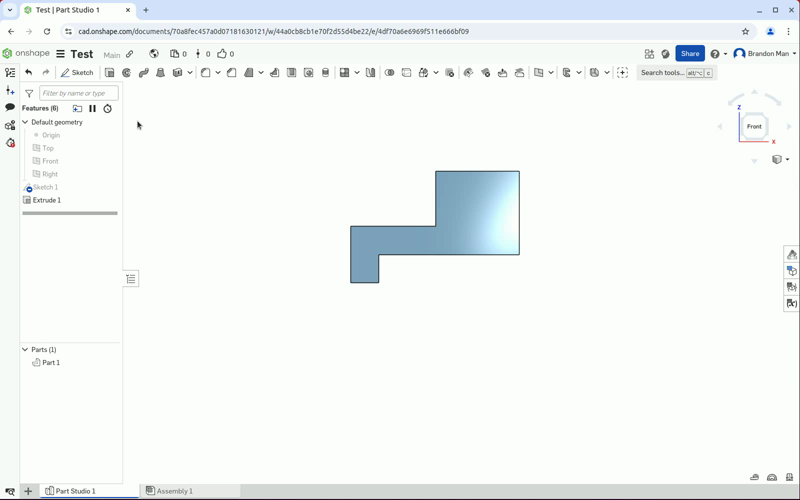
mouse_move(73, 189)
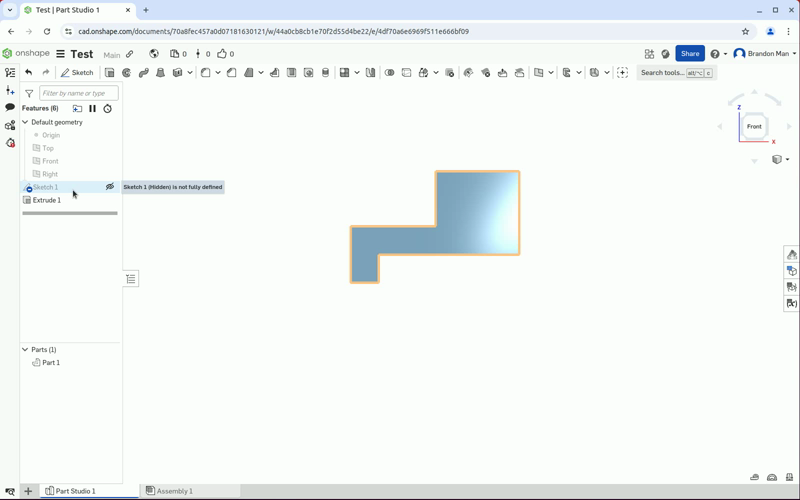
click(73, 189)
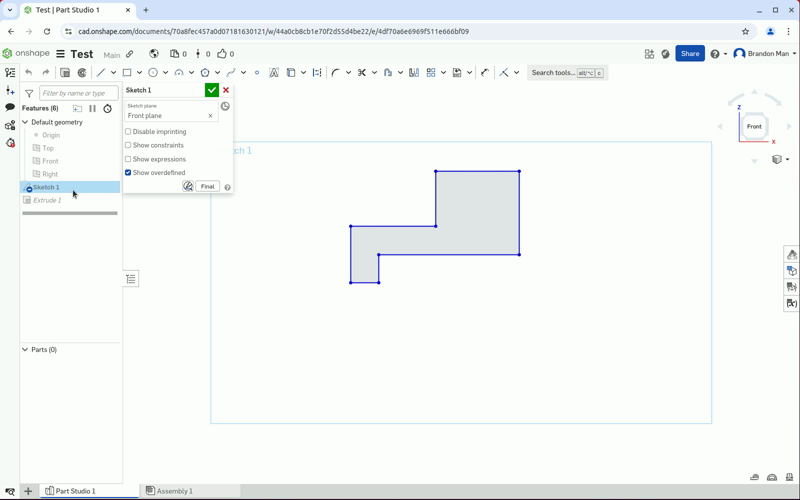
mouse_move(229, 92)
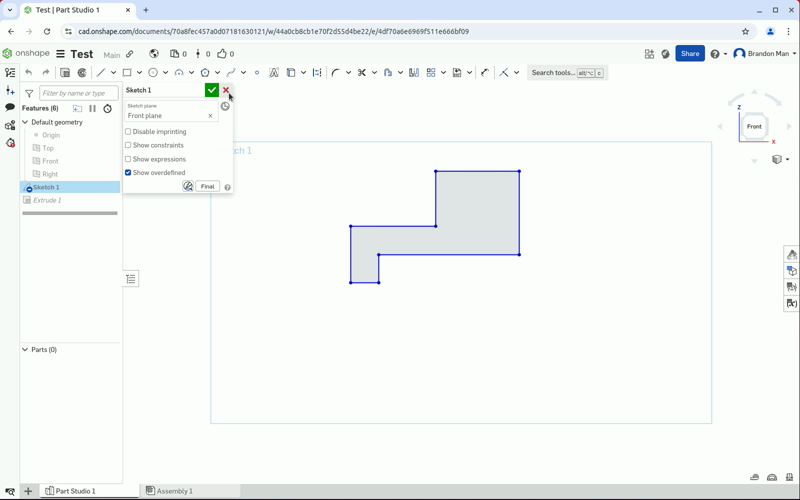
click(229, 92)
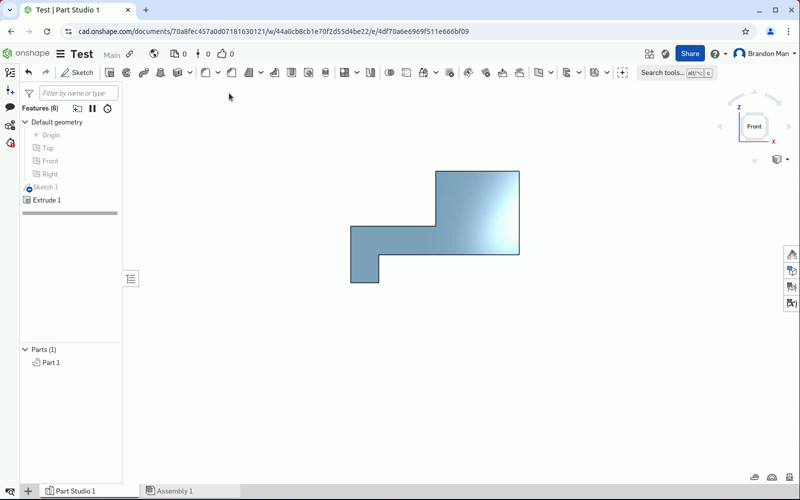
mouse_move(73, 352)
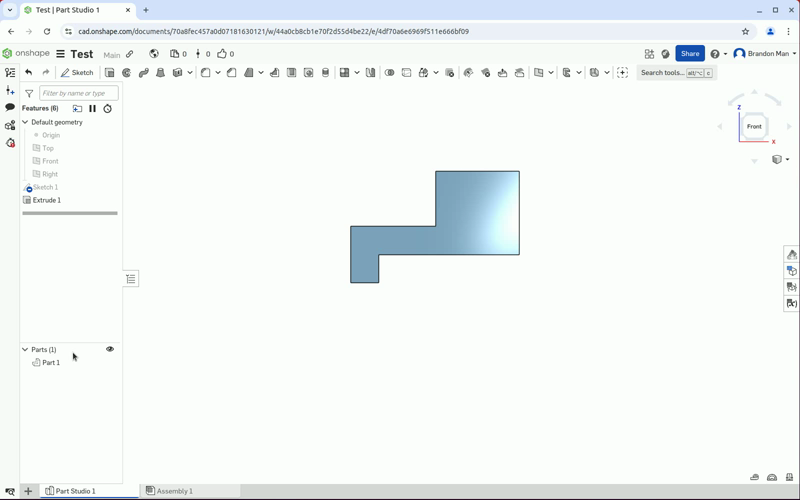
key(y)
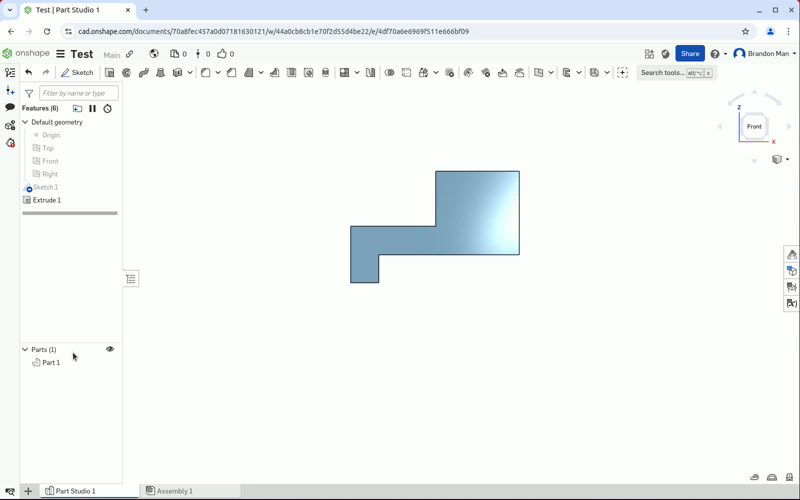
key(shift+p)
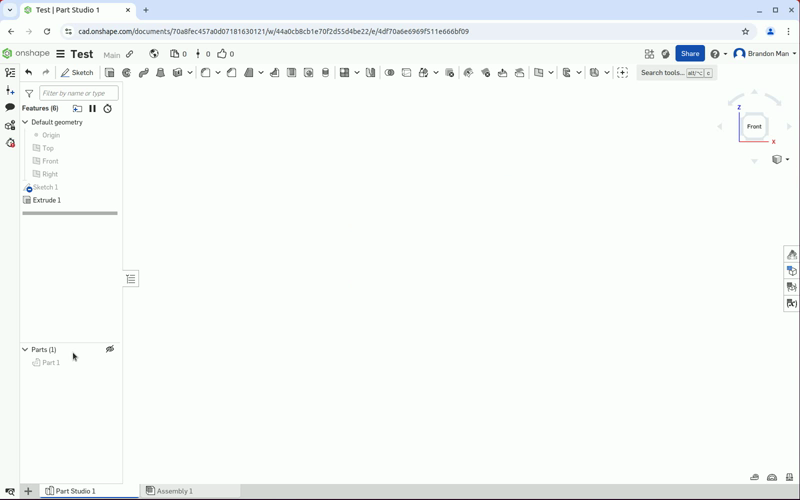
key(space)
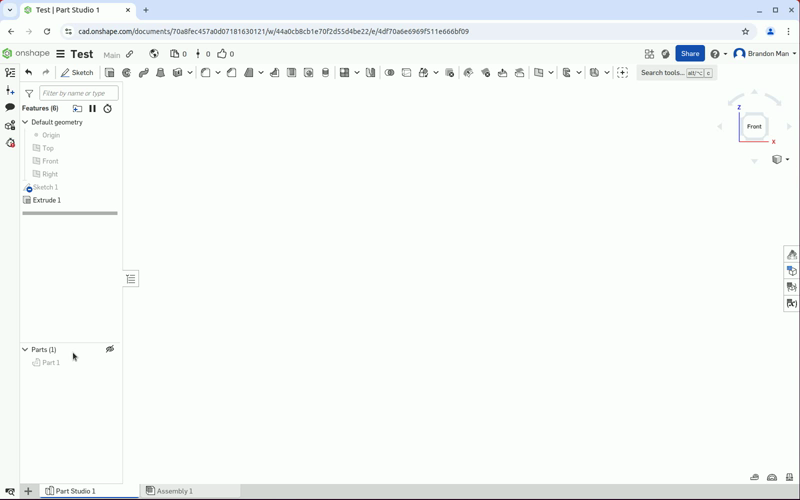
key_down(shift)
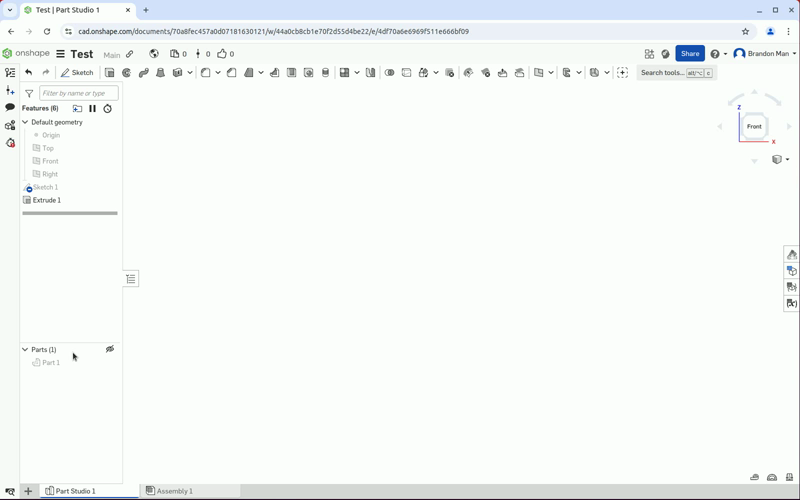
key(down)
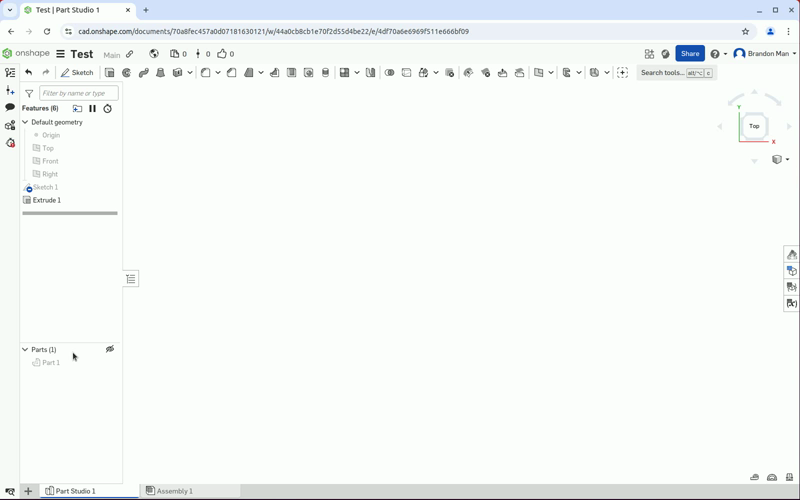
key_up(shift)
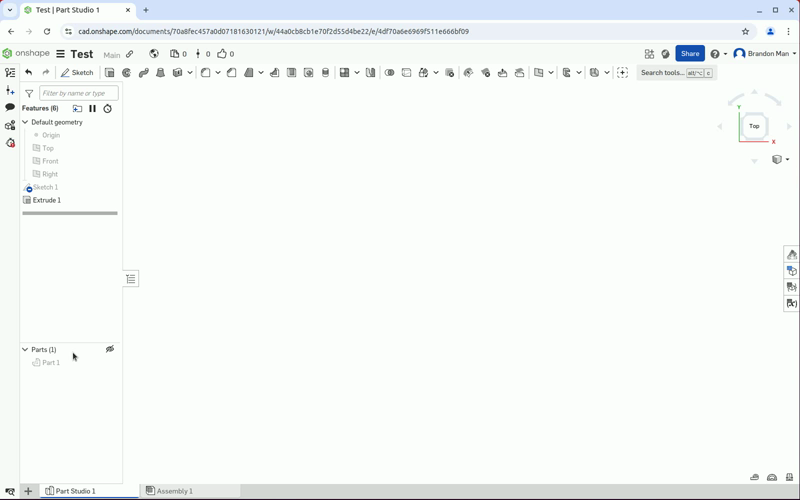
mouse_move(73, 352)
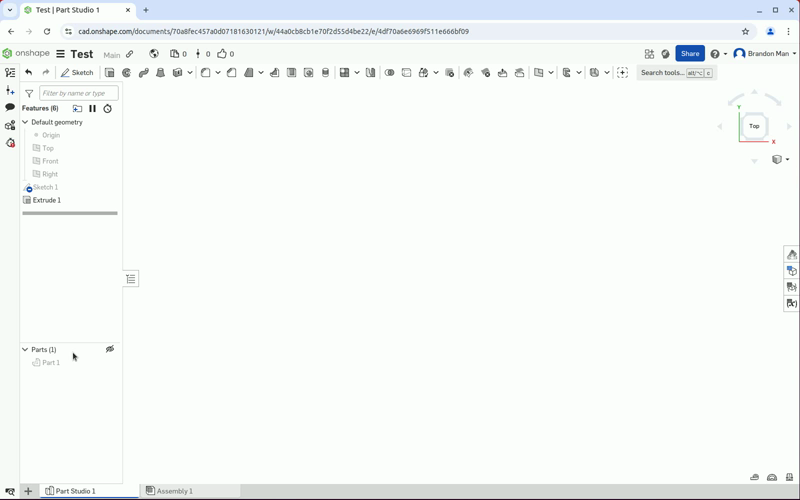
key(shift+y)
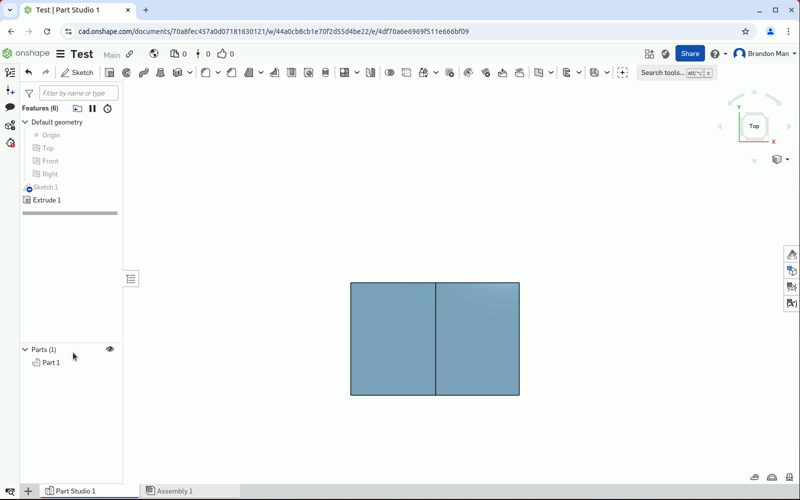
mouse_move(541, 75)
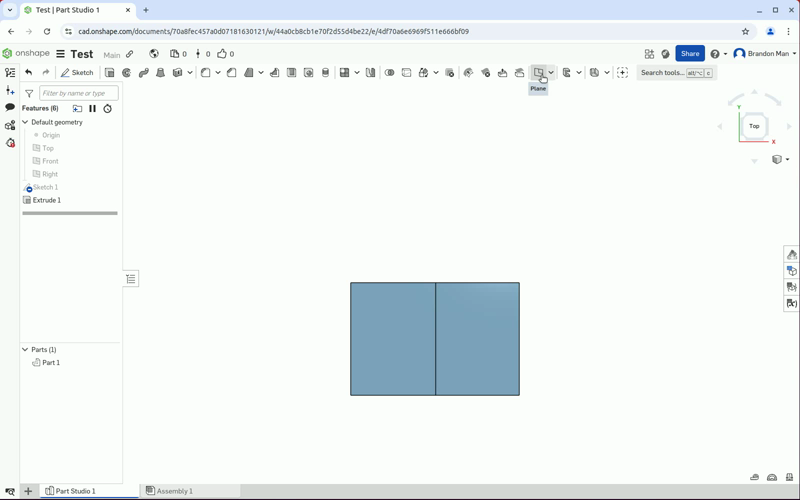
click(541, 75)
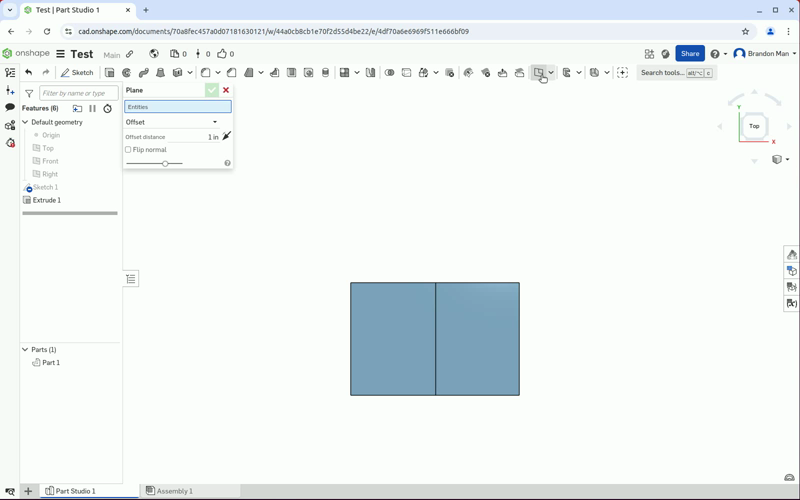
mouse_move(73, 150)
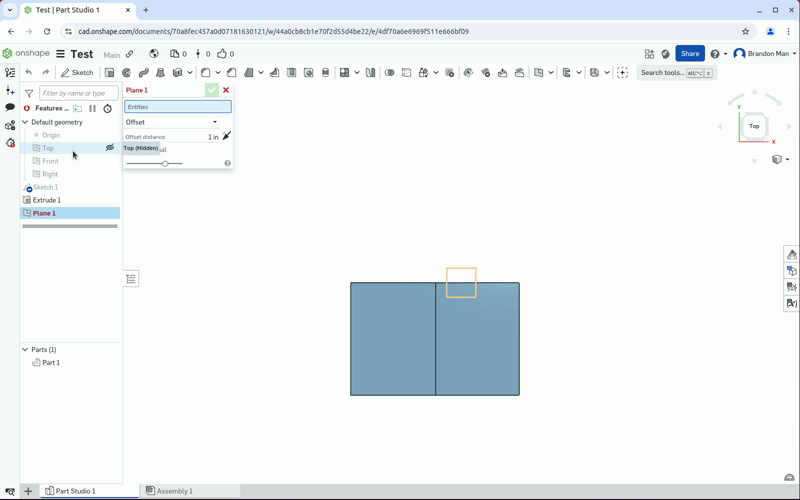
click(73, 150)
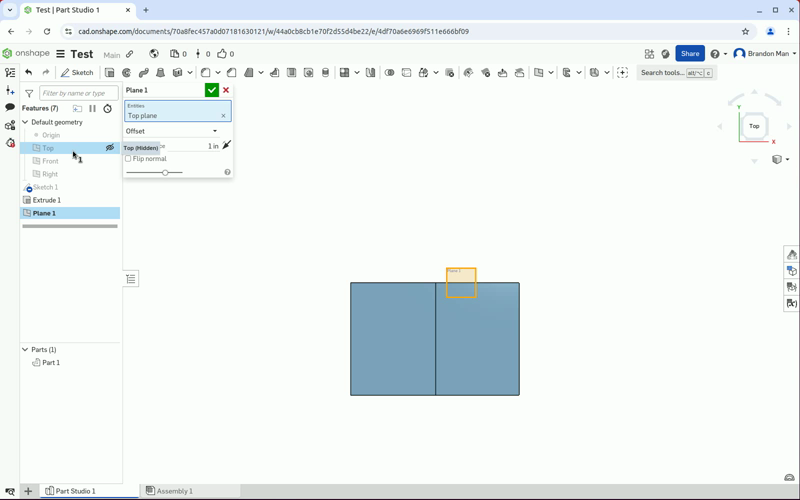
key(tab, 2)
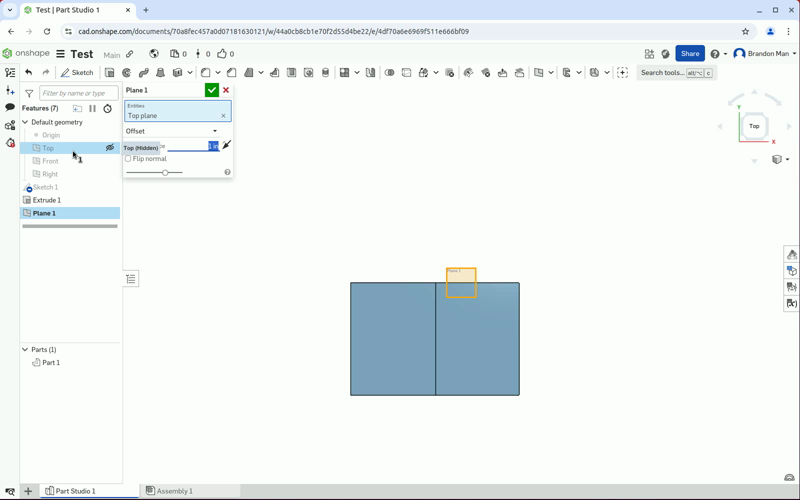
text(11.554)
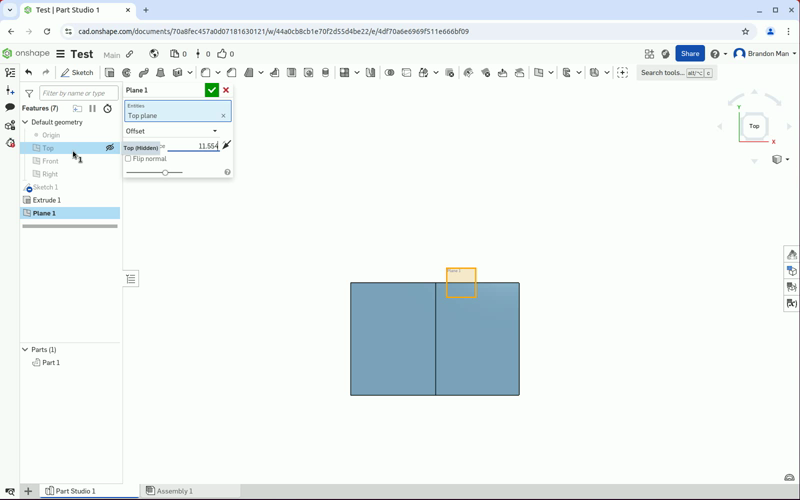
key(enter, 2)
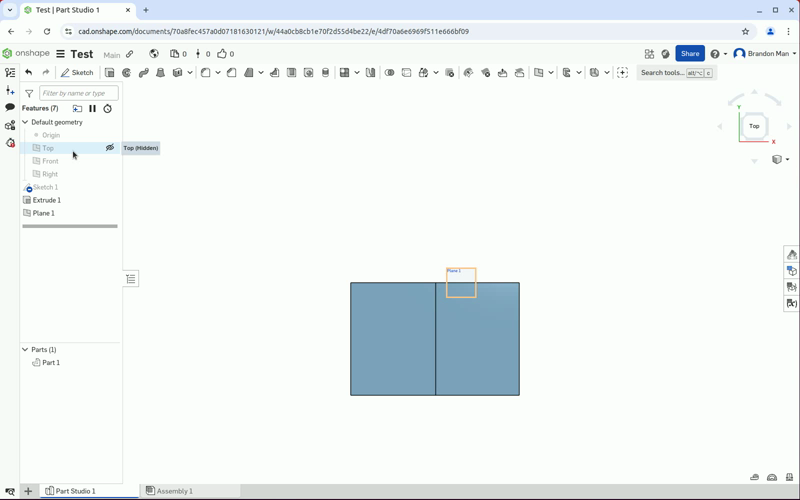
key(shift+s)
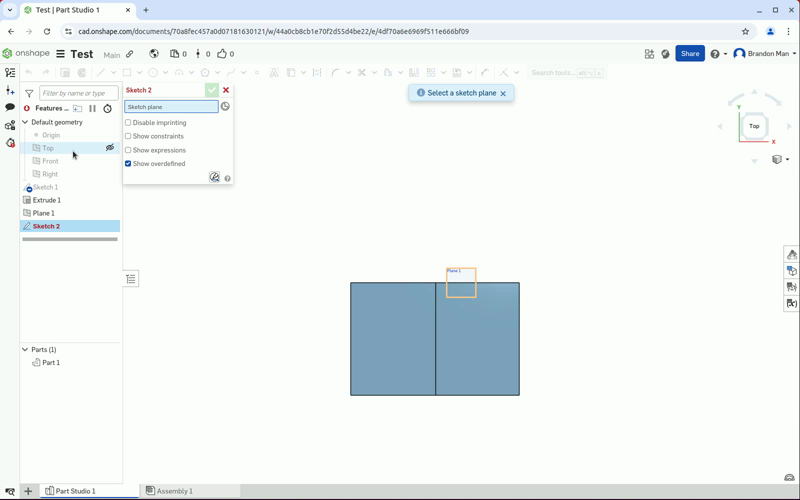
mouse_move(73, 215)
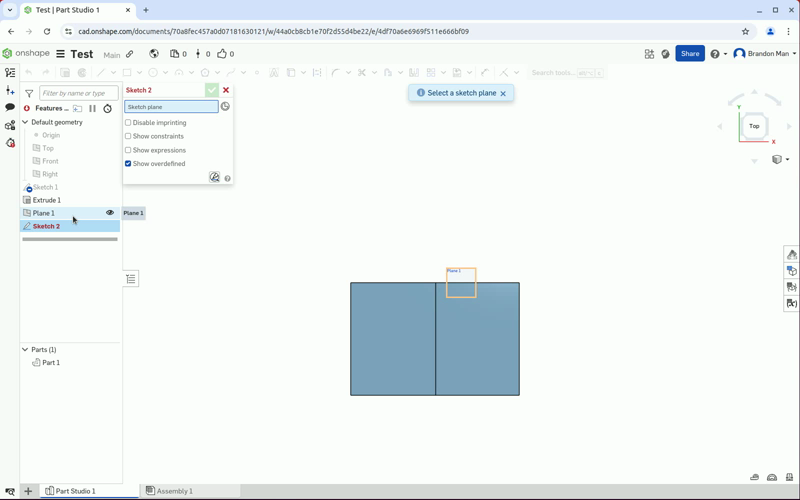
click(73, 215)
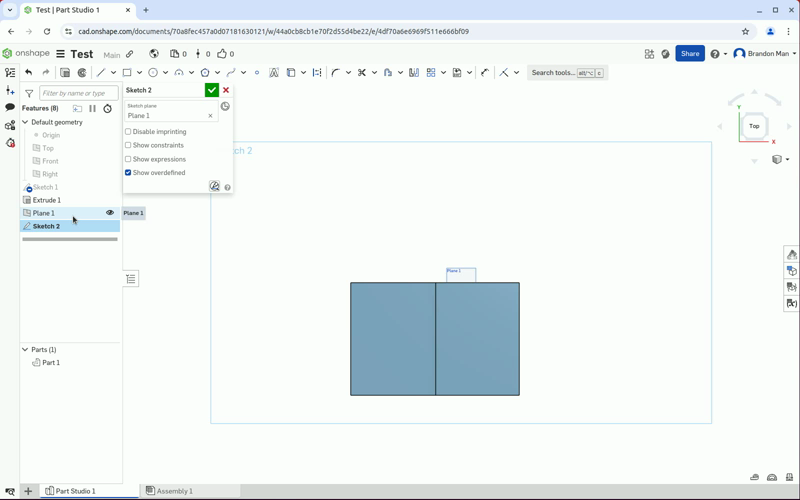
mouse_move(73, 352)
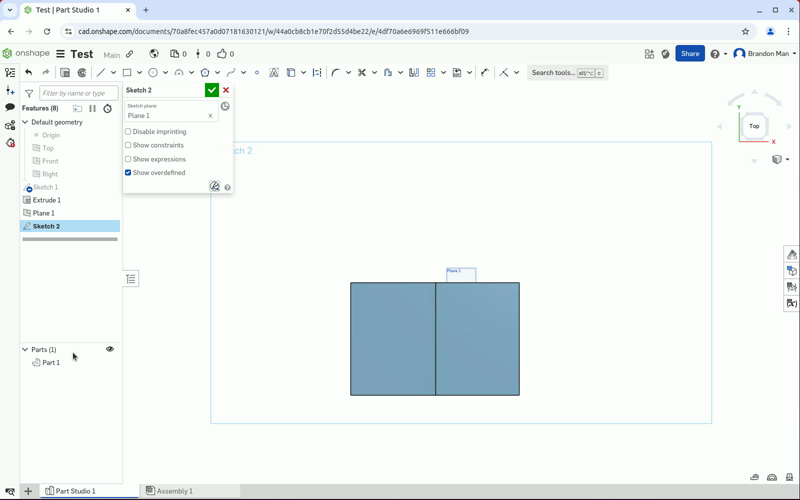
key(y)
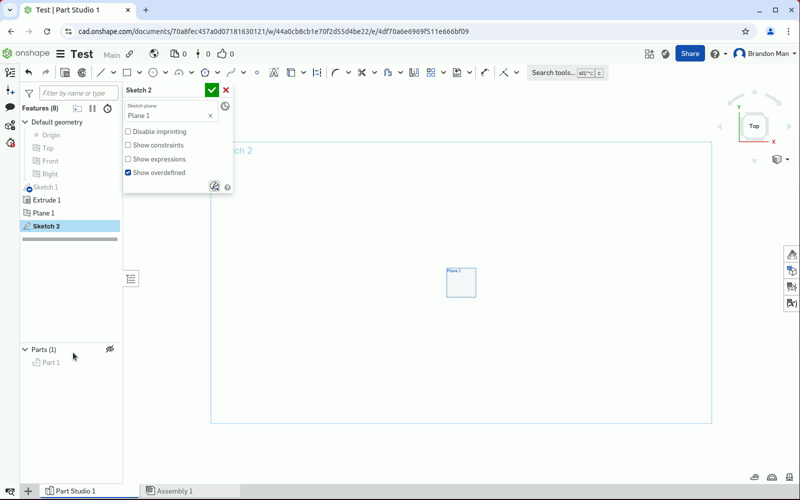
key(l)
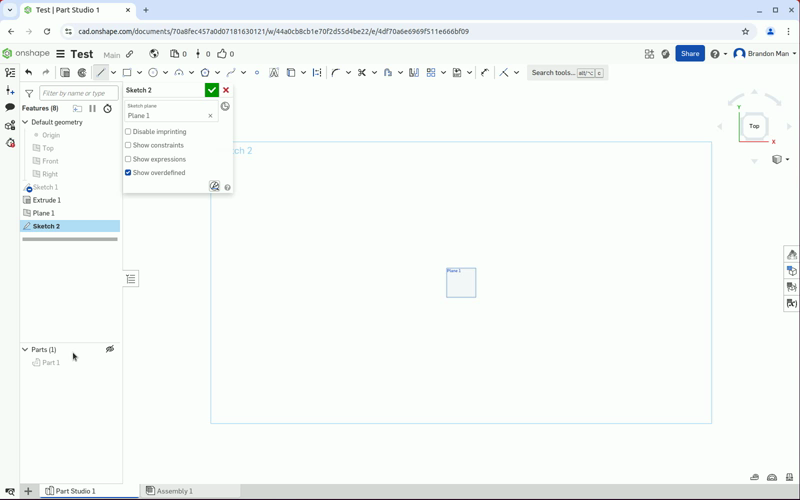
key_down(shift)
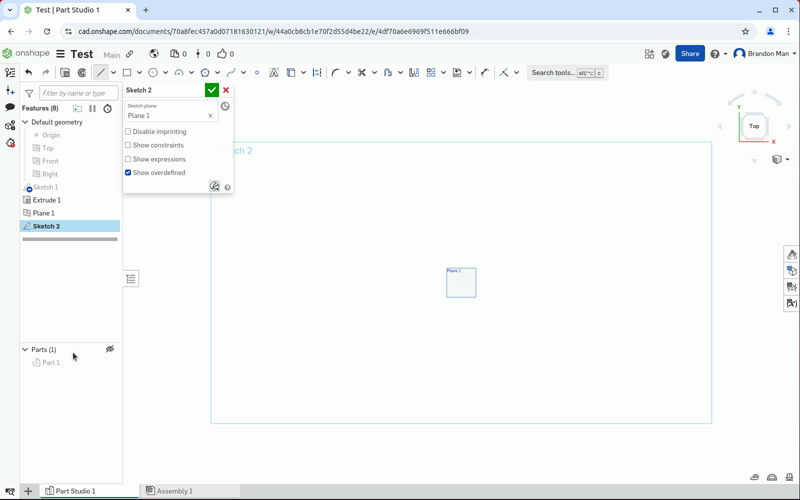
mouse_move(350, 395)
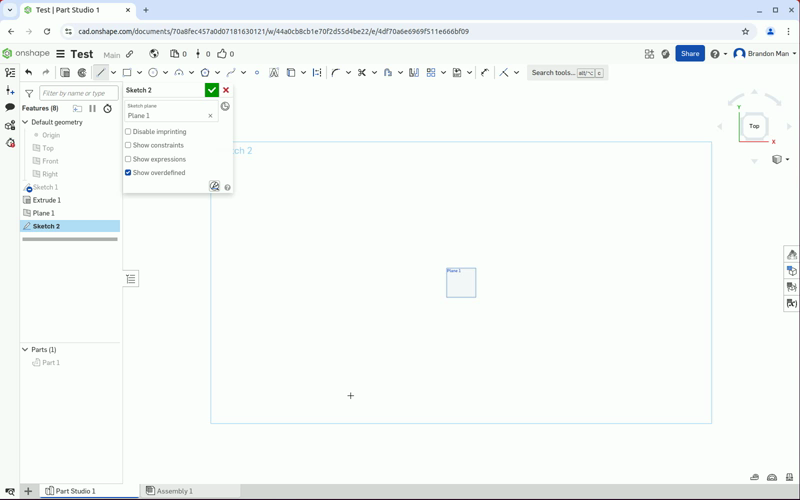
click(350, 395)
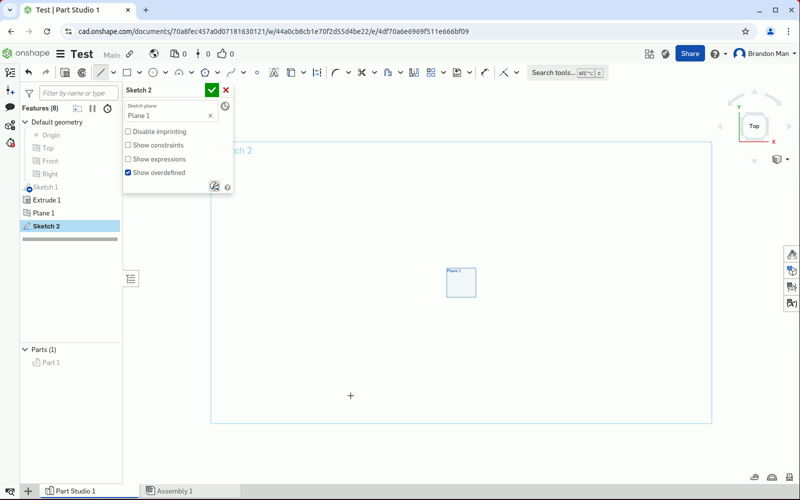
key_up(shift)
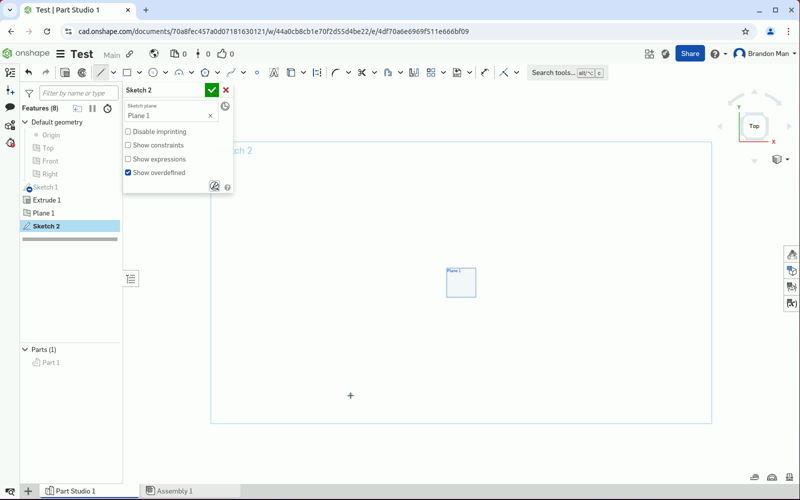
key_down(shift)
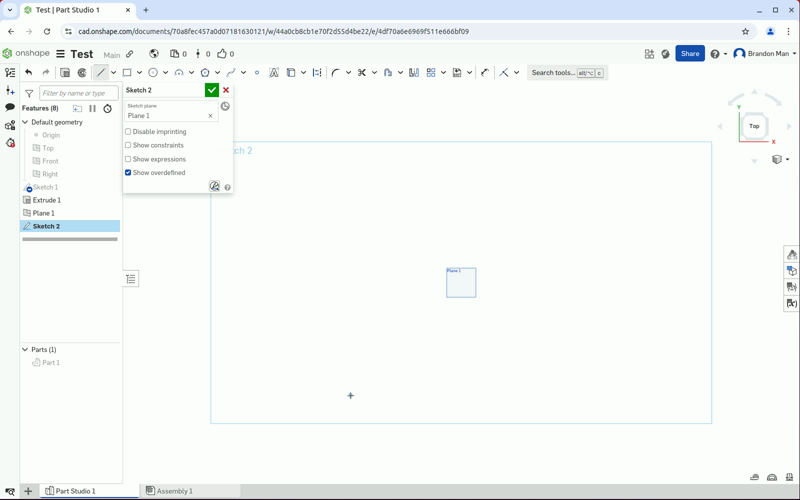
mouse_move(435, 395)
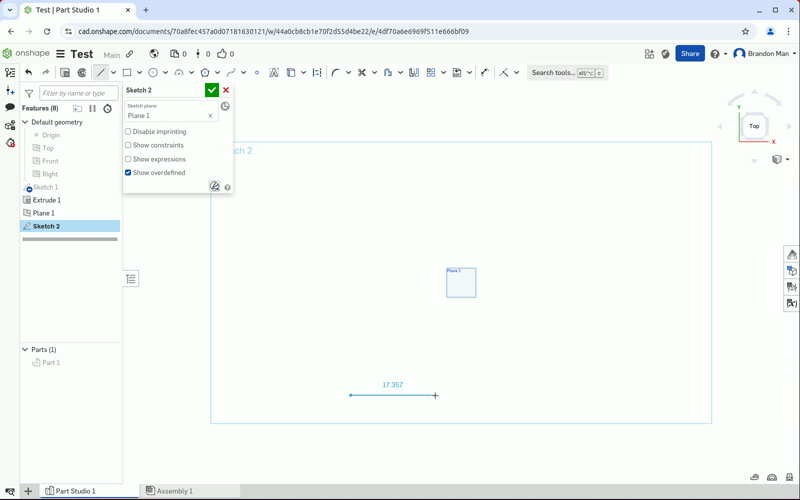
click(435, 395)
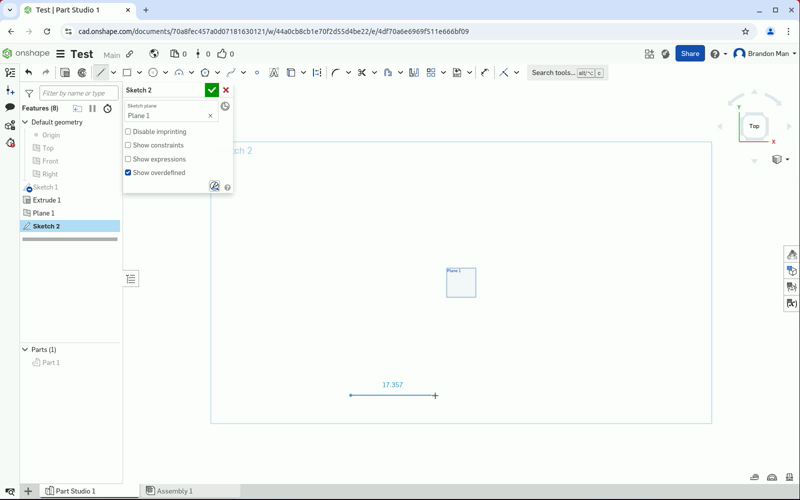
key_up(shift)
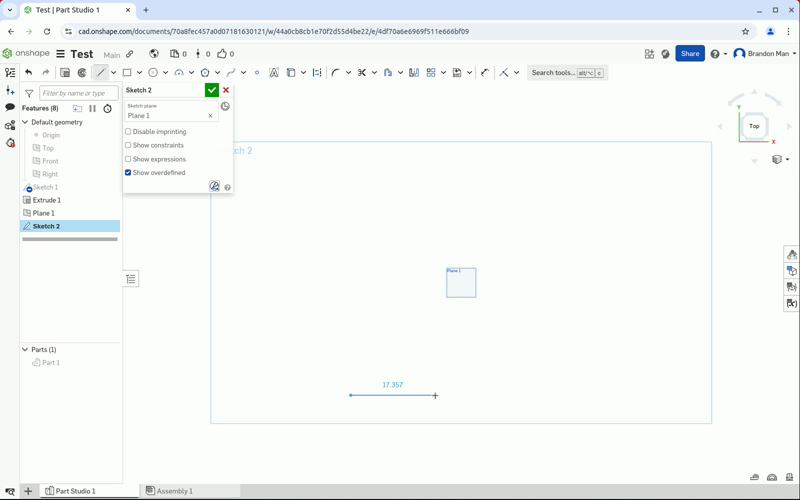
key_down(shift)
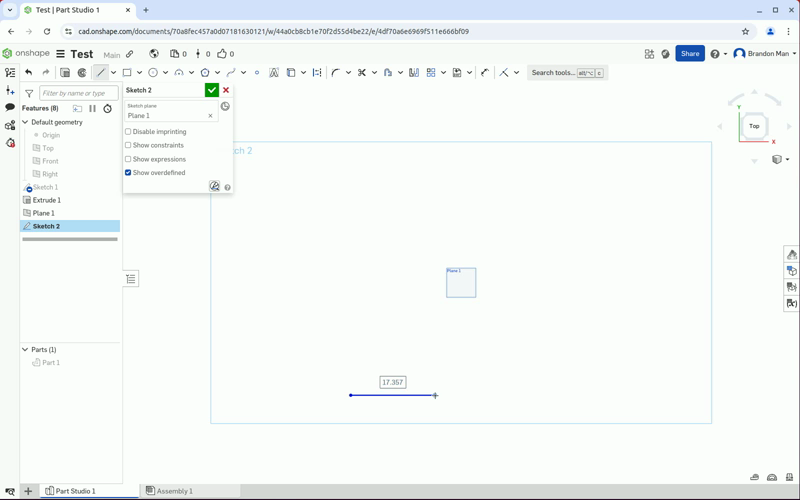
mouse_move(465, 395)
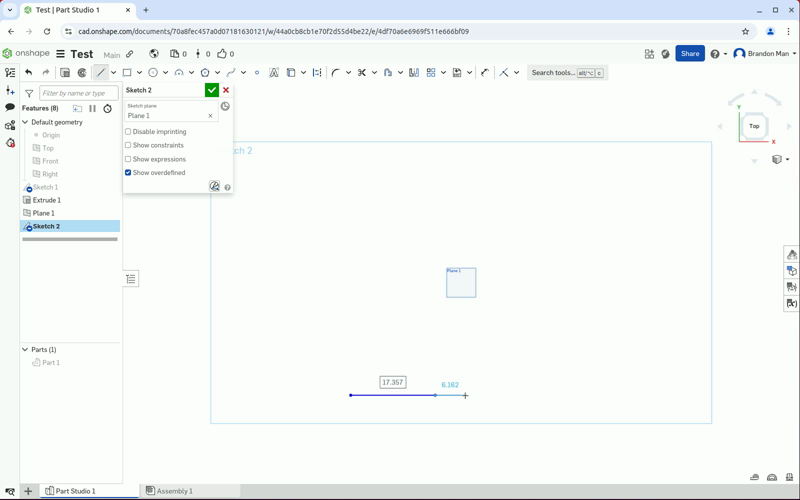
mouse_move(435, 373)
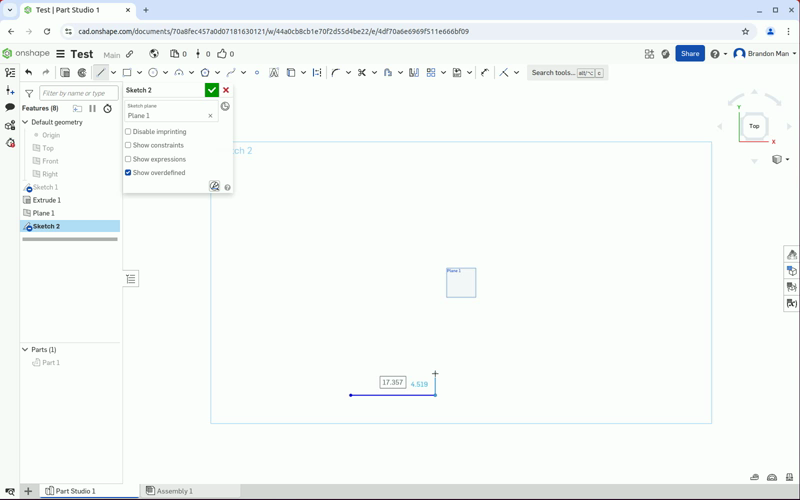
click(435, 373)
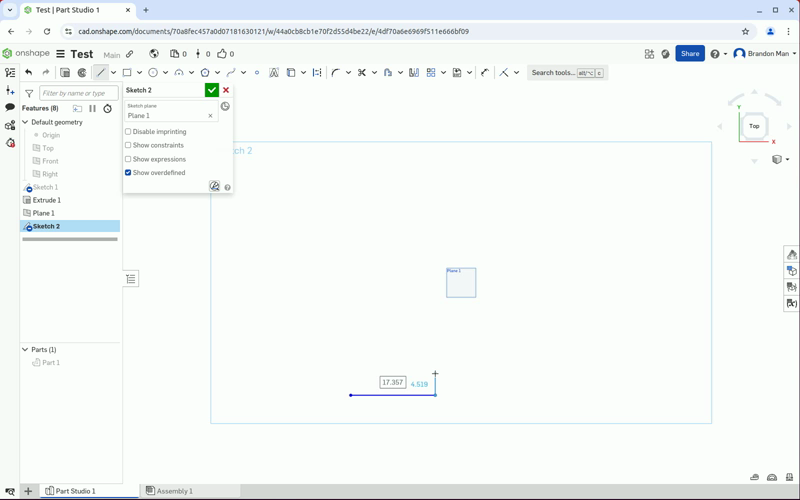
key_up(shift)
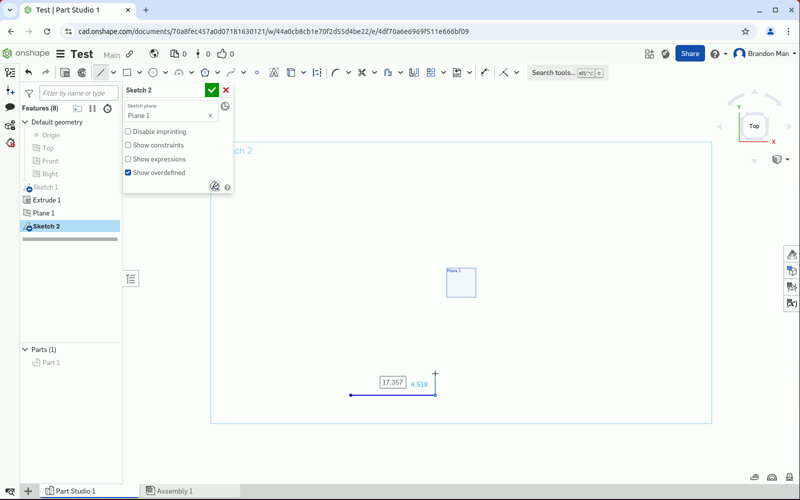
key_down(shift)
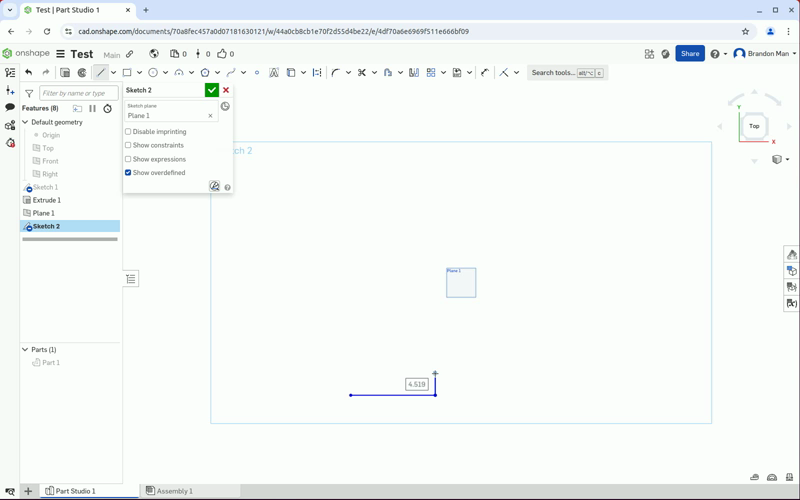
mouse_move(350, 373)
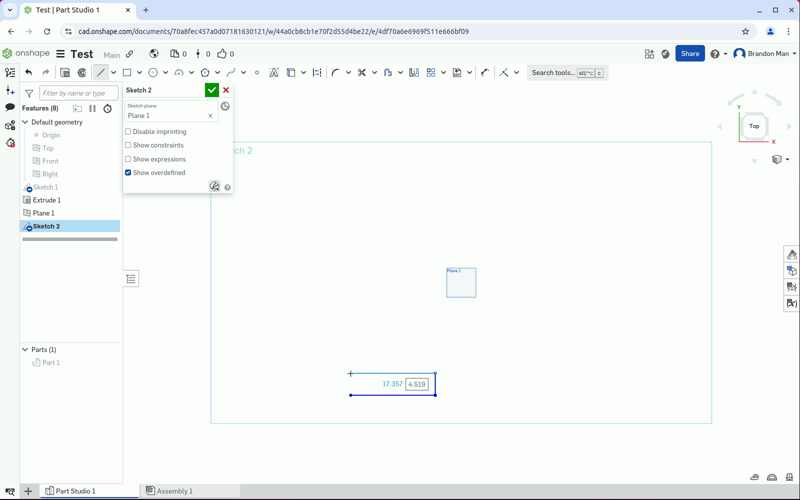
click(350, 373)
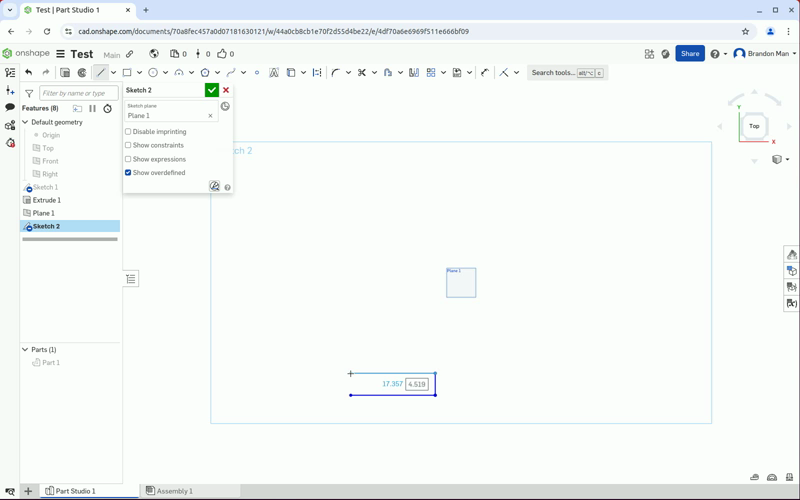
key_up(shift)
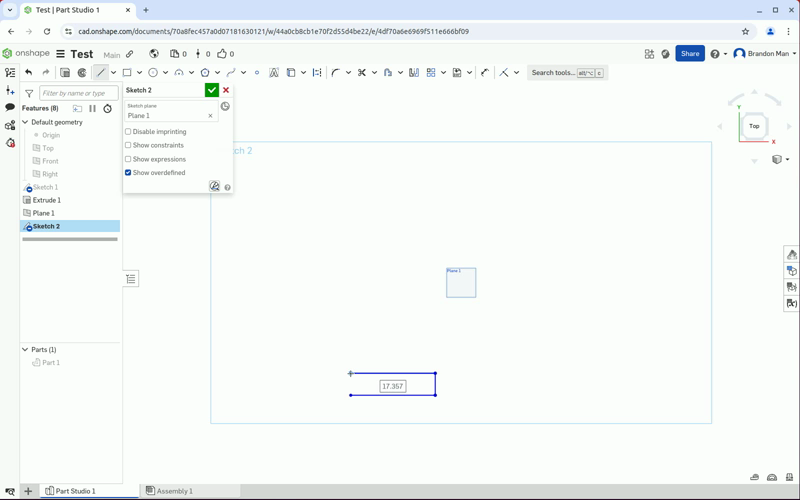
mouse_move(380, 373)
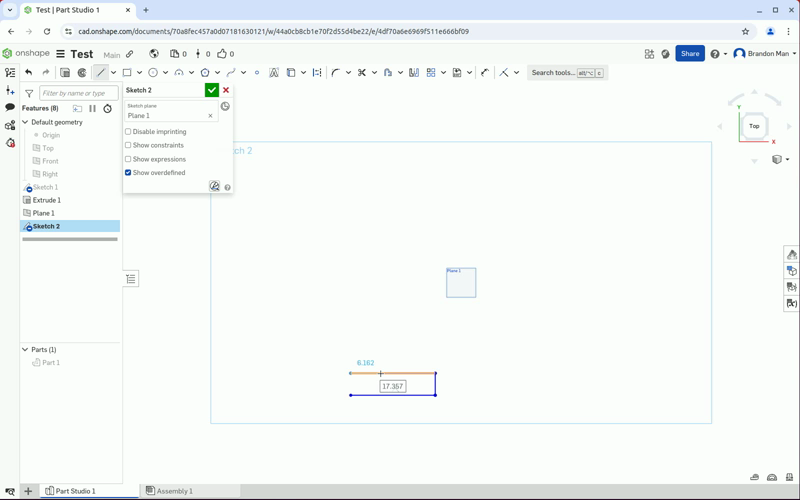
key_down(shift)
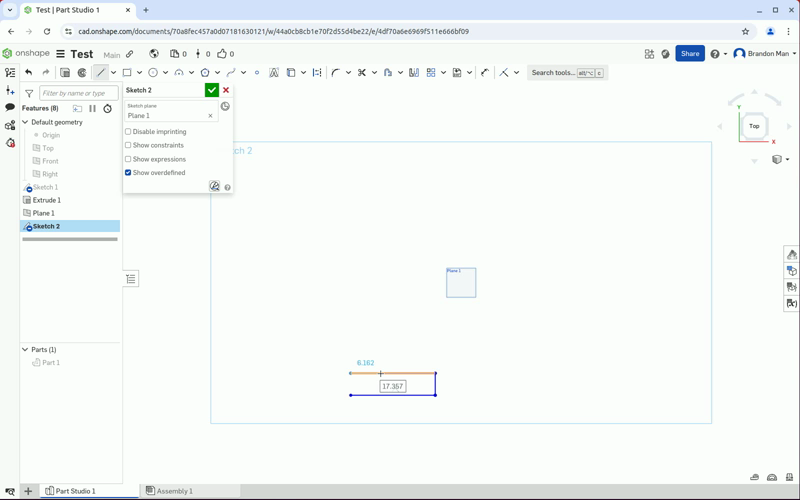
mouse_move(350, 395)
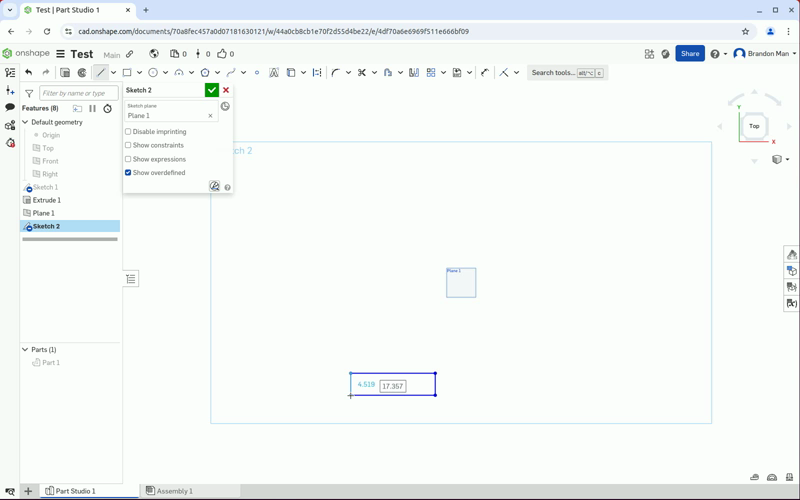
key_up(shift)
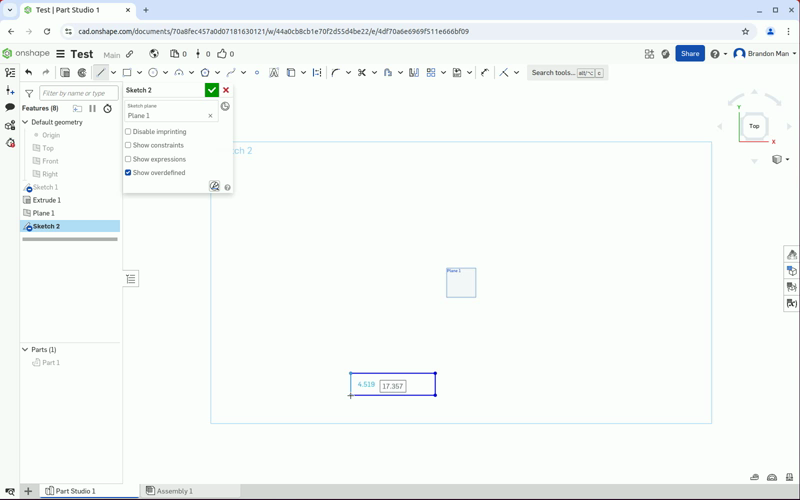
click(350, 395)
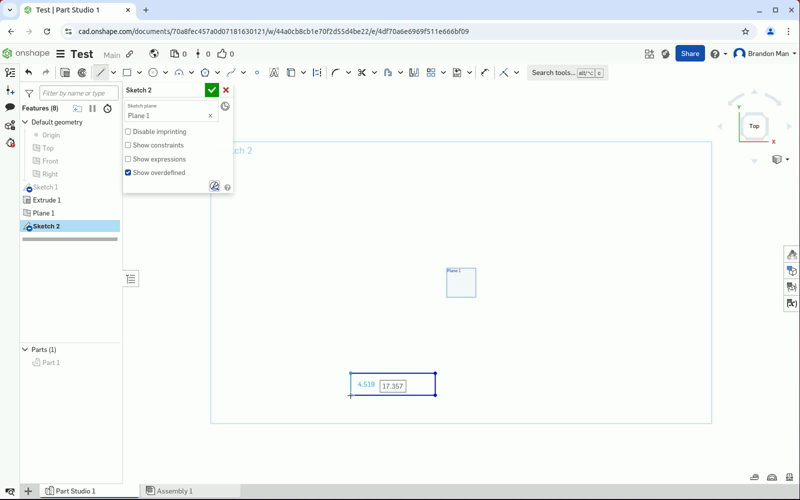
key(esc)
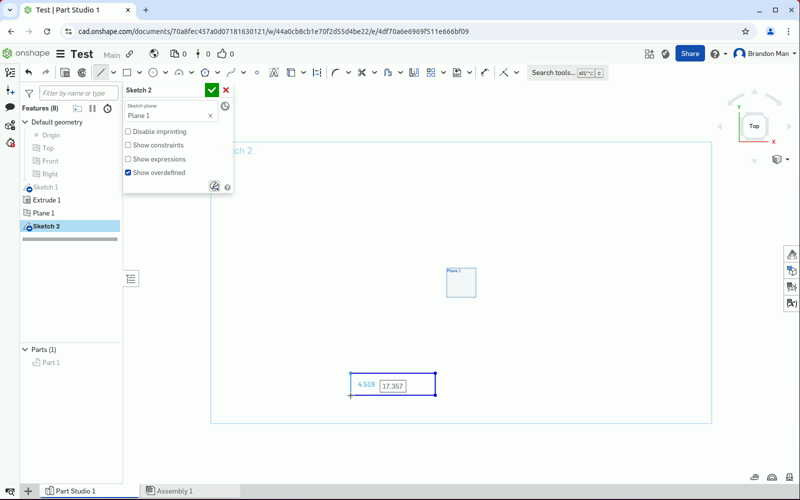
mouse_move(419, 391)
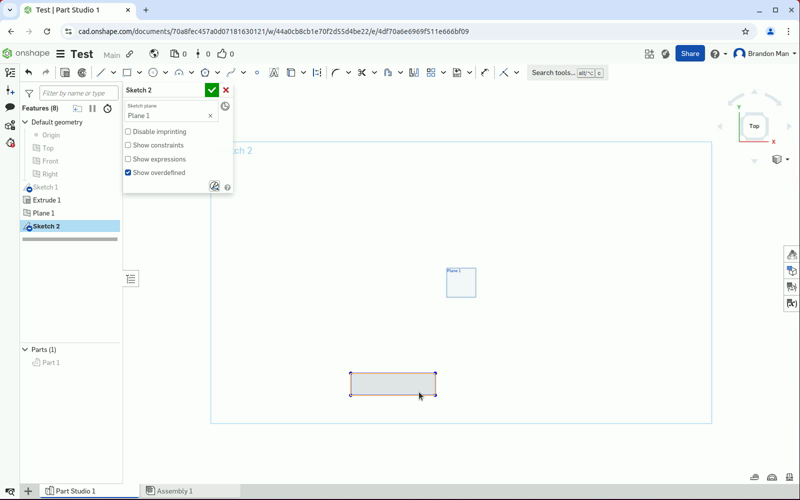
click(419, 391)
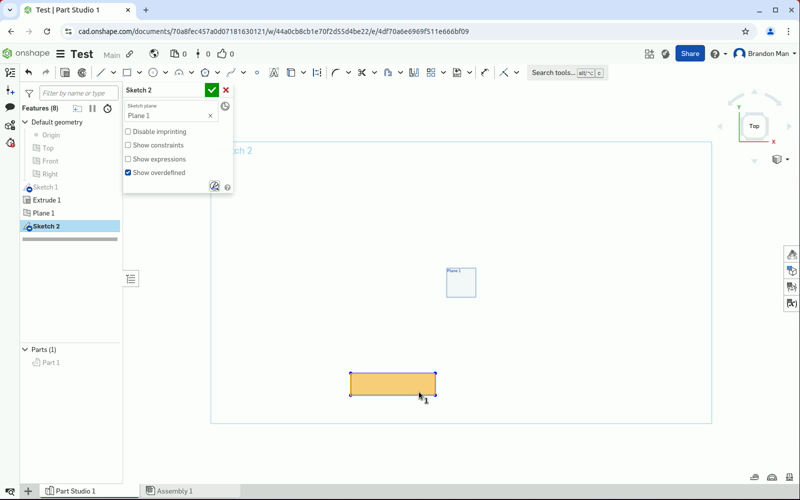
mouse_move(73, 352)
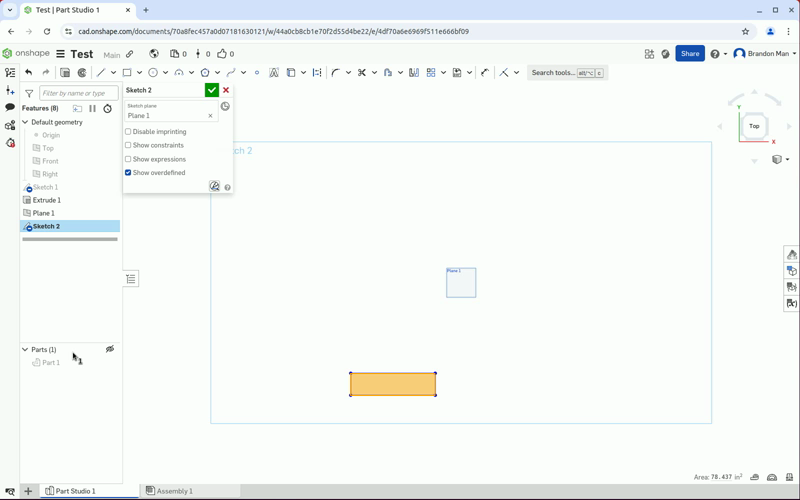
key(shift+y)
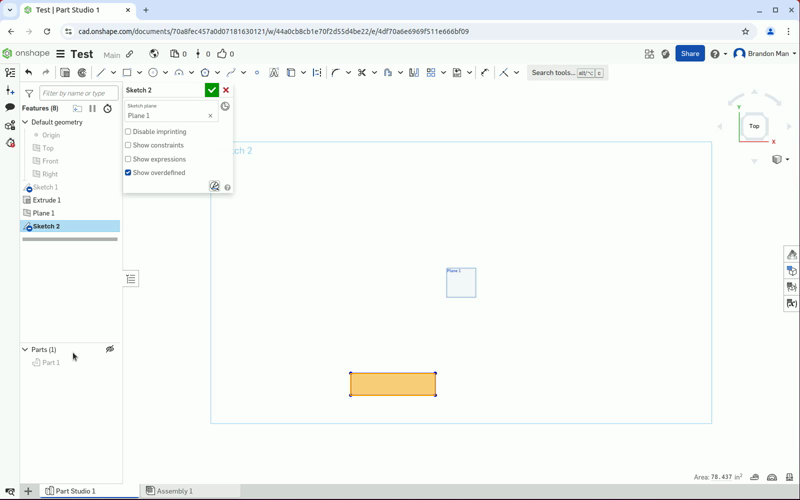
key(shift+e)
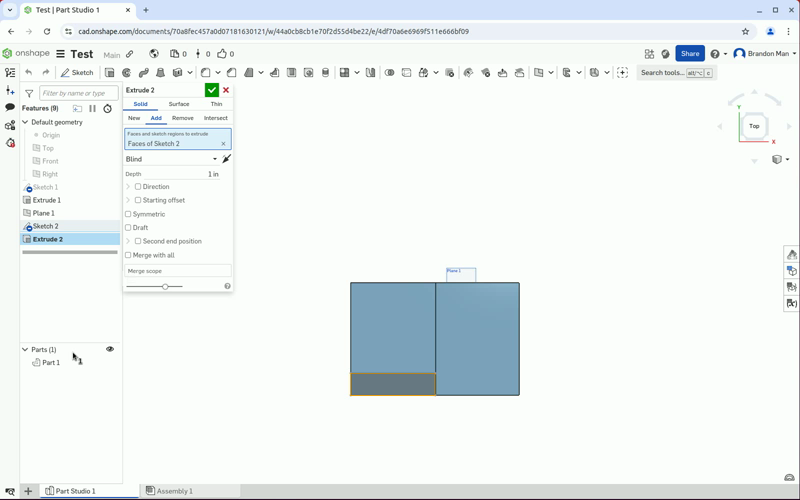
mouse_move(143, 106)
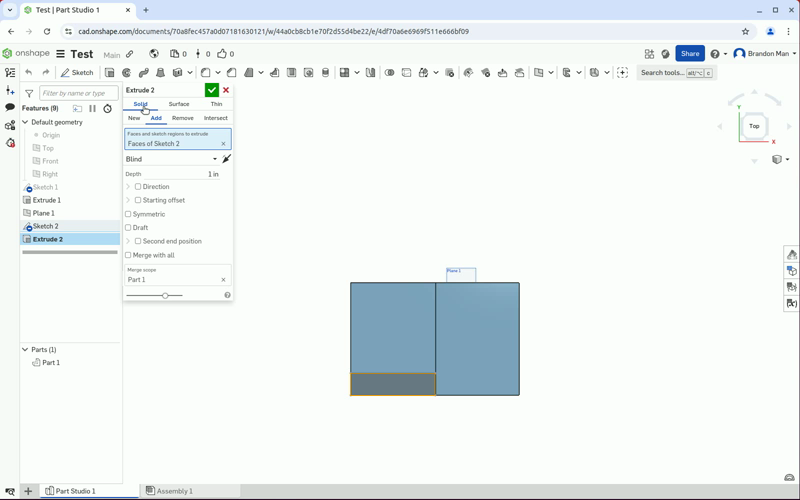
click(143, 106)
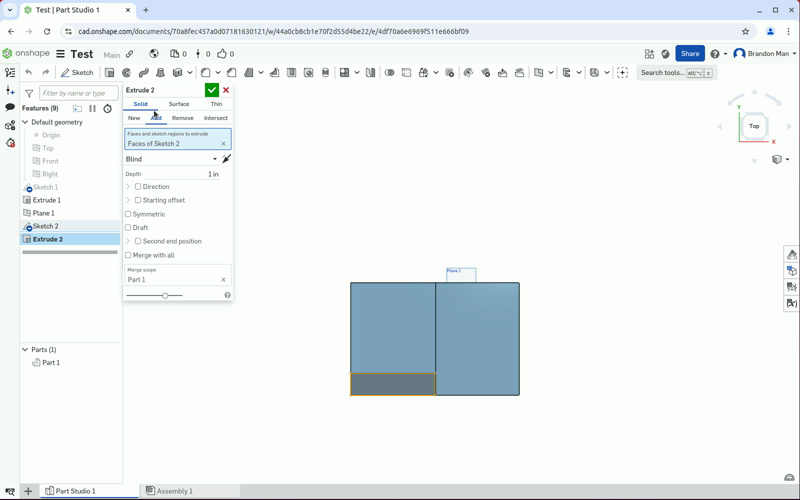
mouse_move(186, 120)
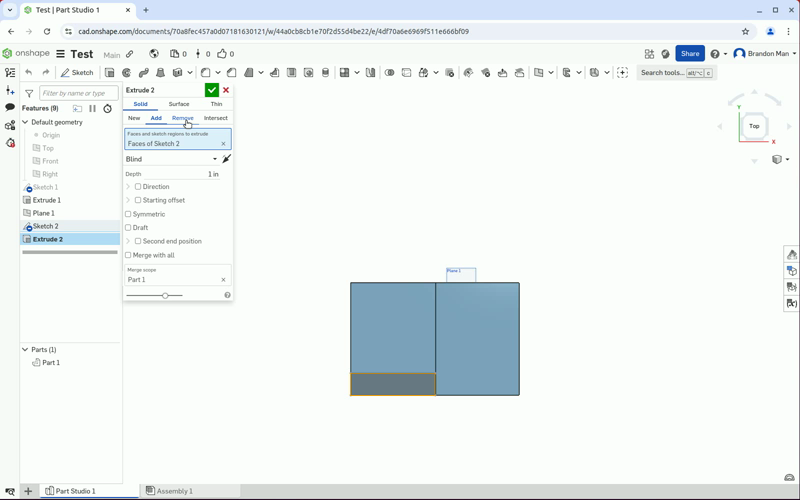
click(186, 120)
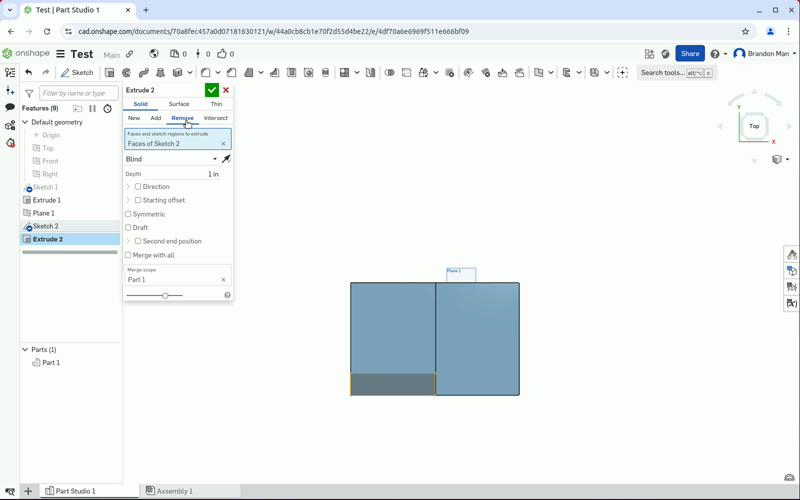
key(tab, 4)
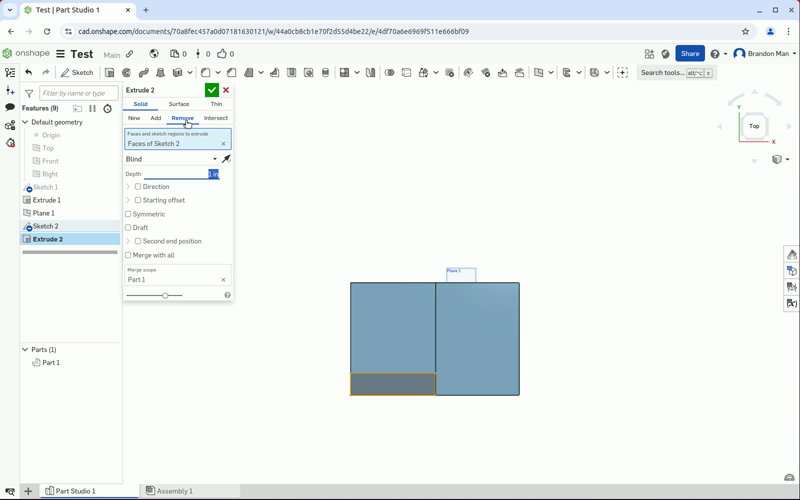
text(23.108)
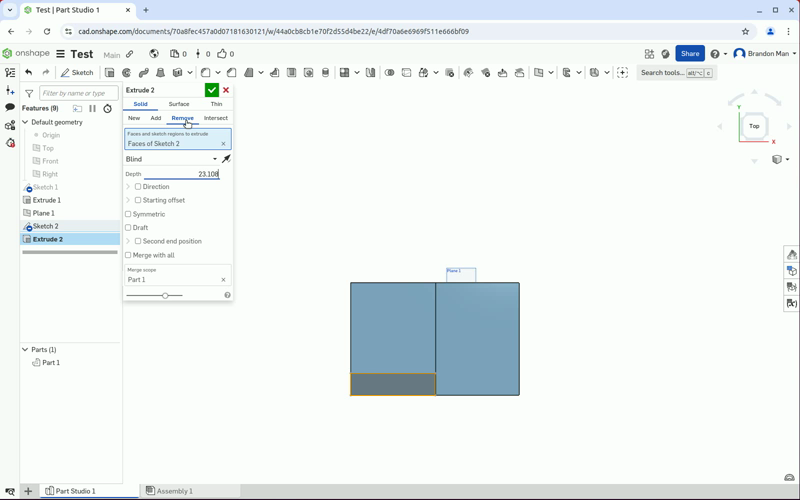
key(tab, 6)
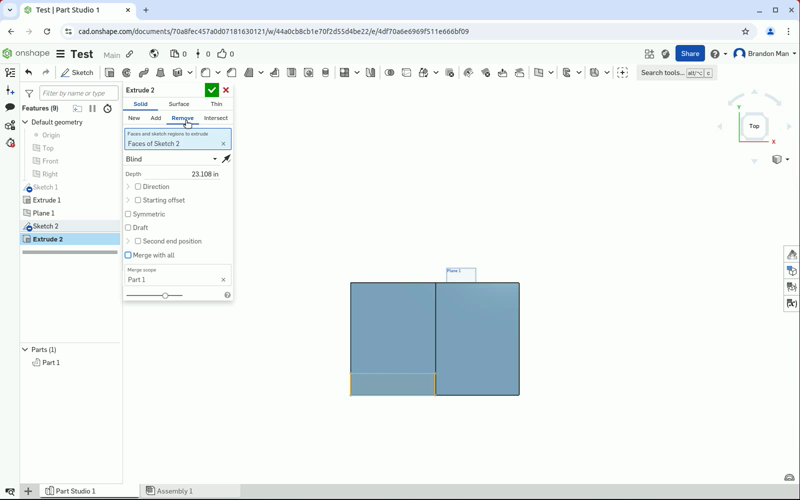
key(space)
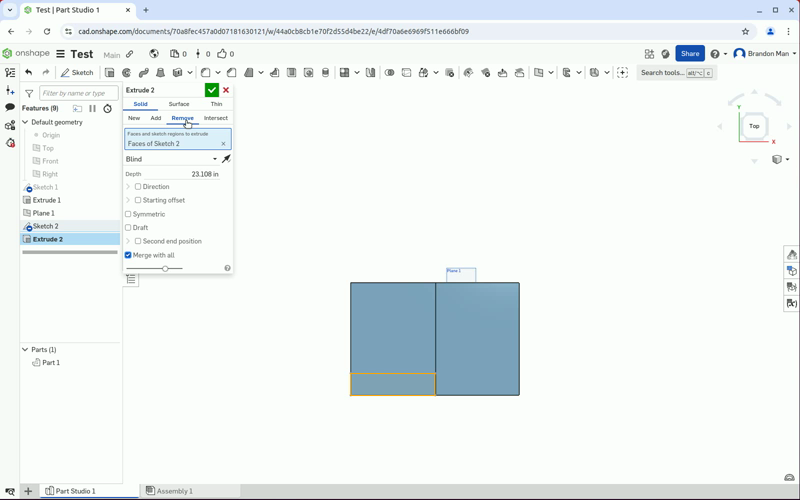
key(enter)
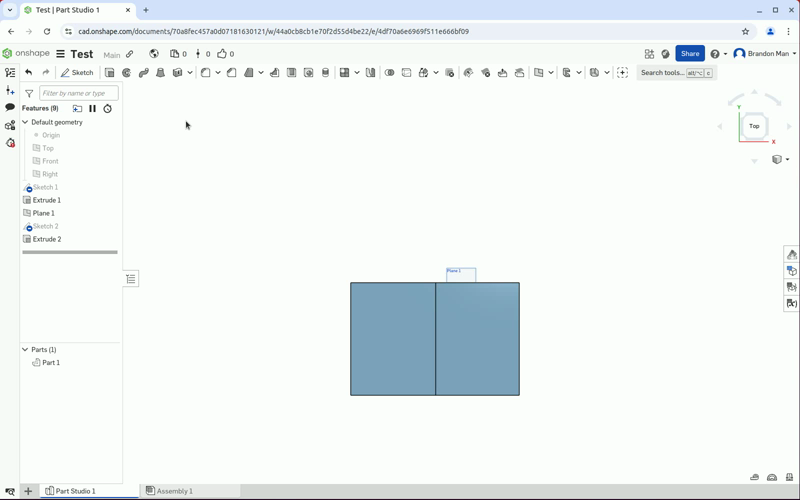
key(shift+h)
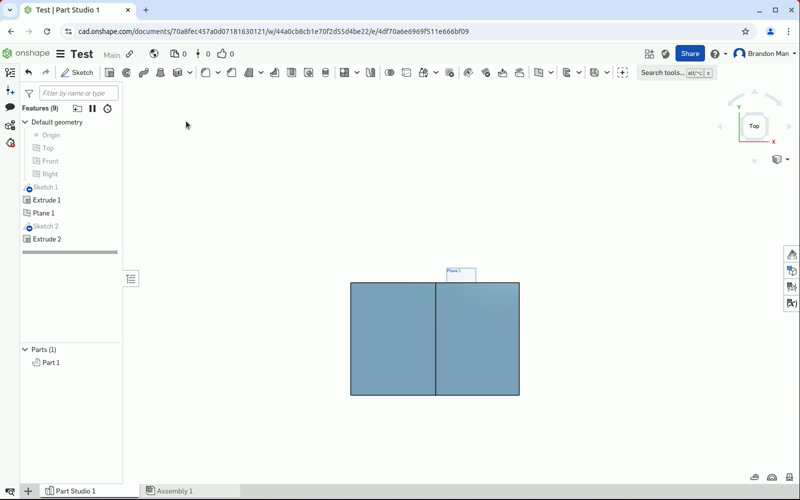
key(shift+h)
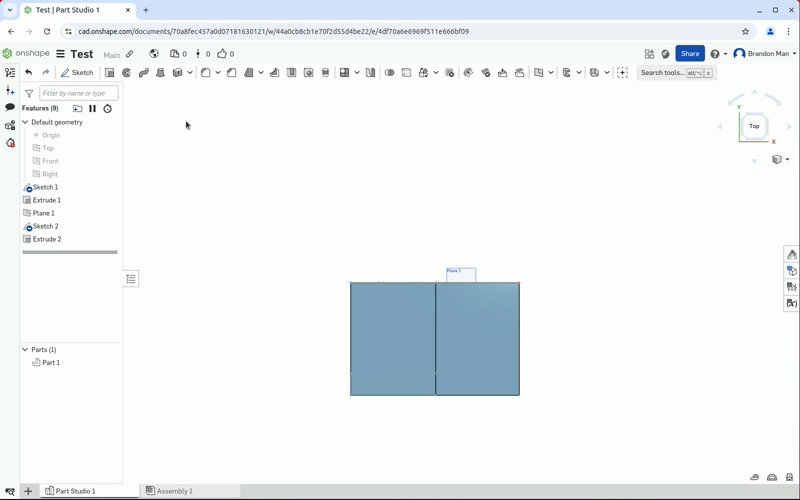
key(shift+7)
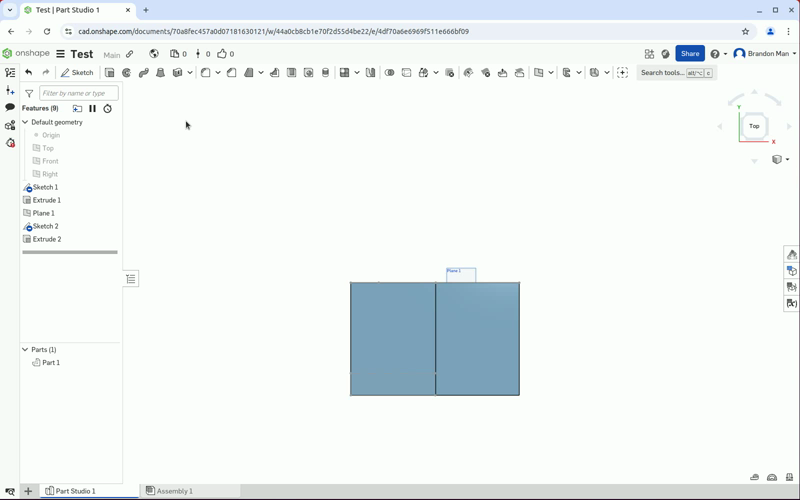
key(up, 3)
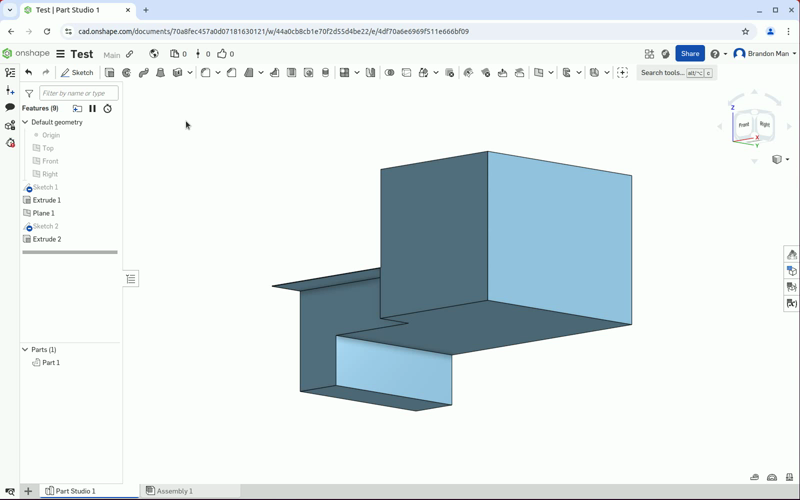
key(left, 3)
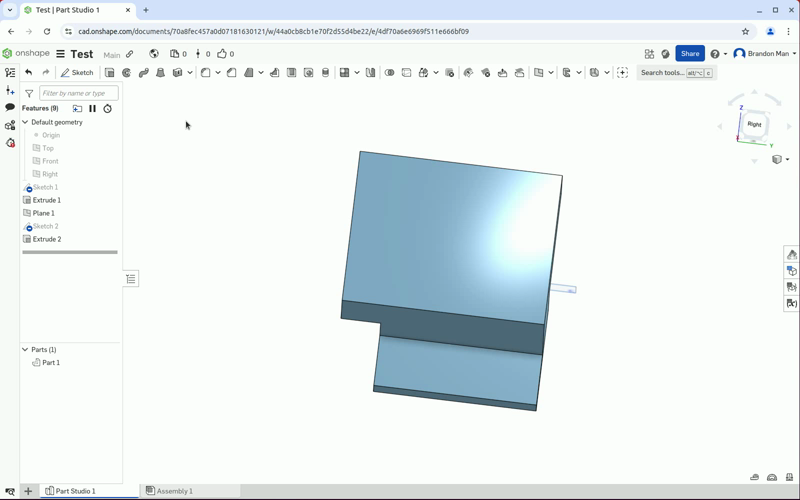
key(right, 3)
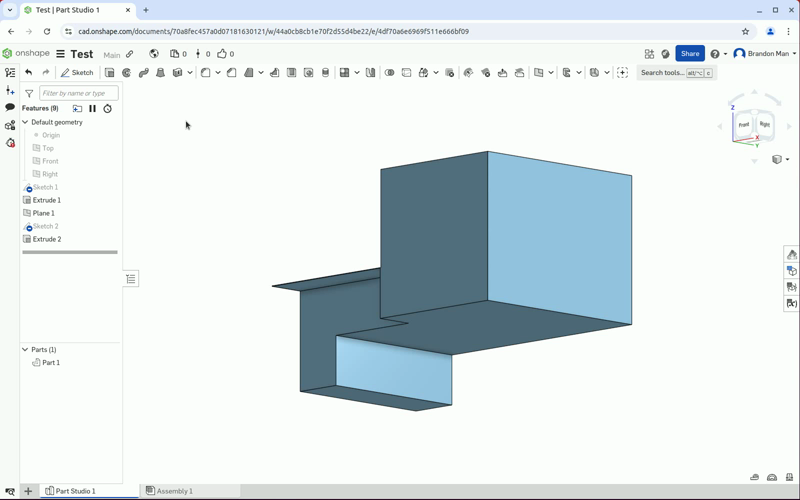
key(down, 3)
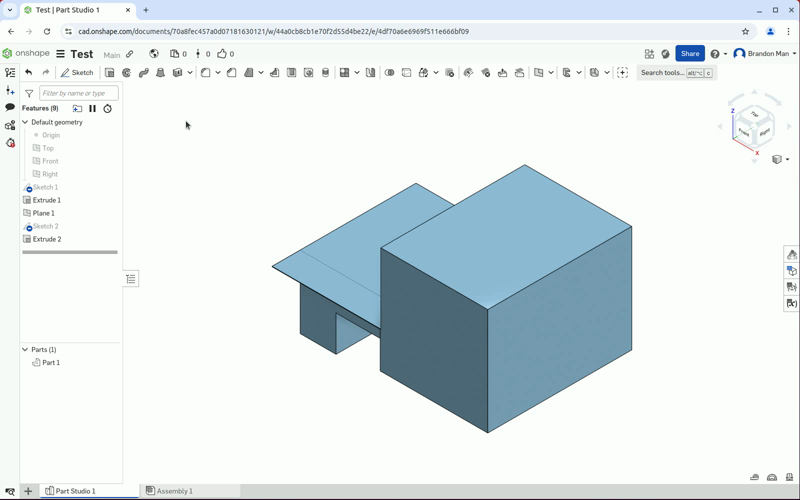
mouse_move(73, 189)
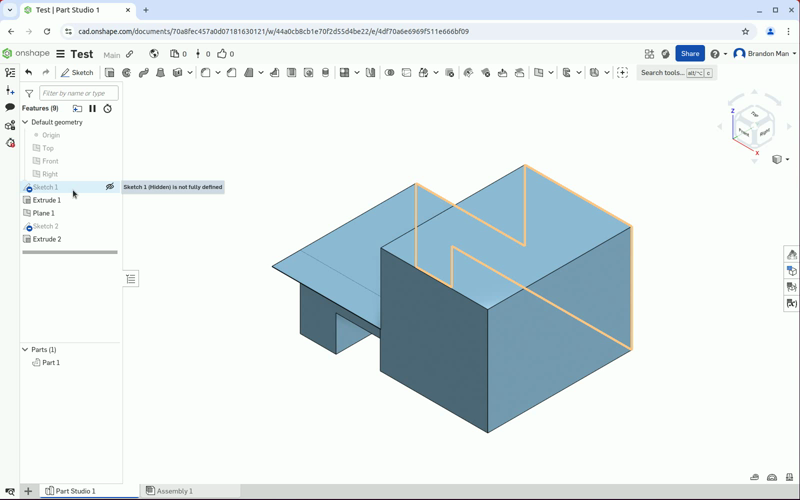
click(73, 189)